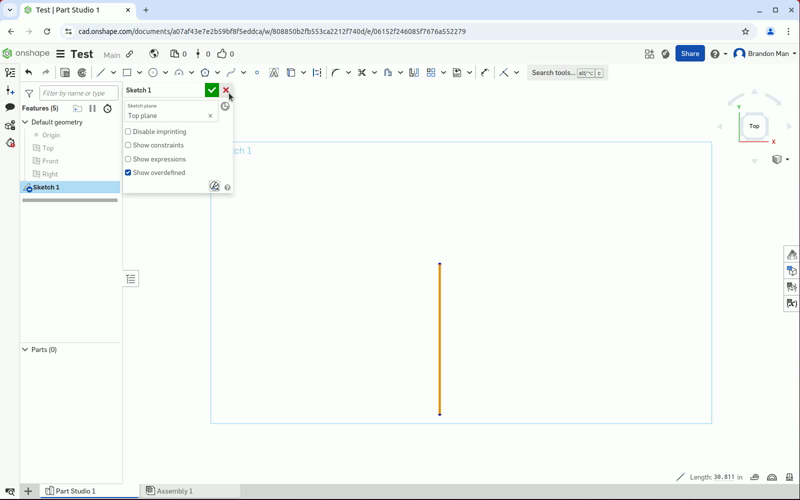
key(shift+h)
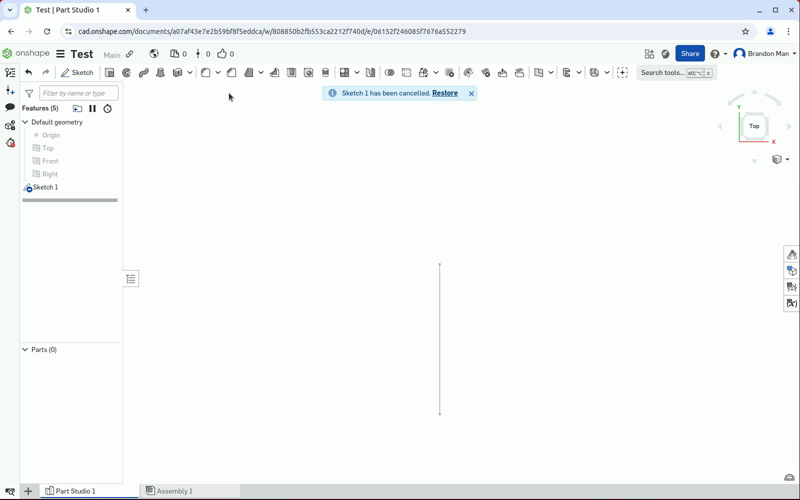
mouse_move(73, 352)
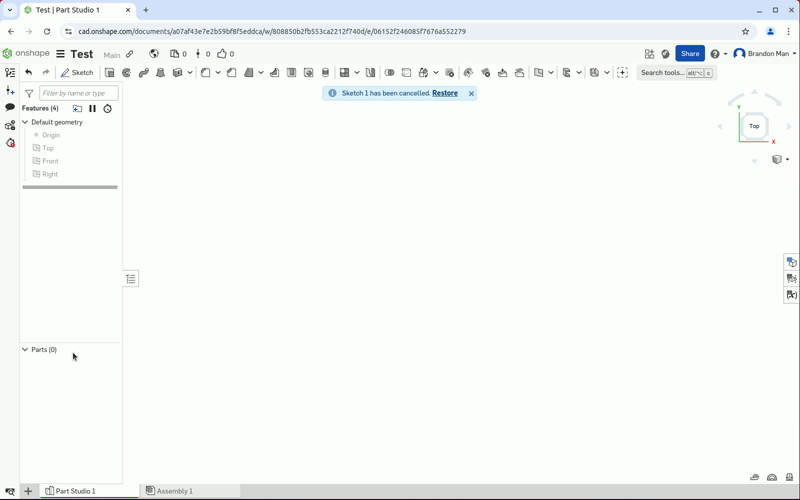
key(y)
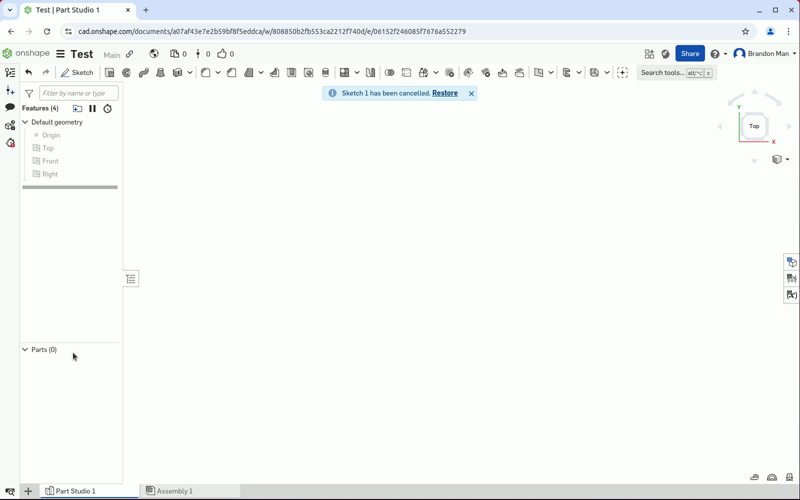
key(shift+p)
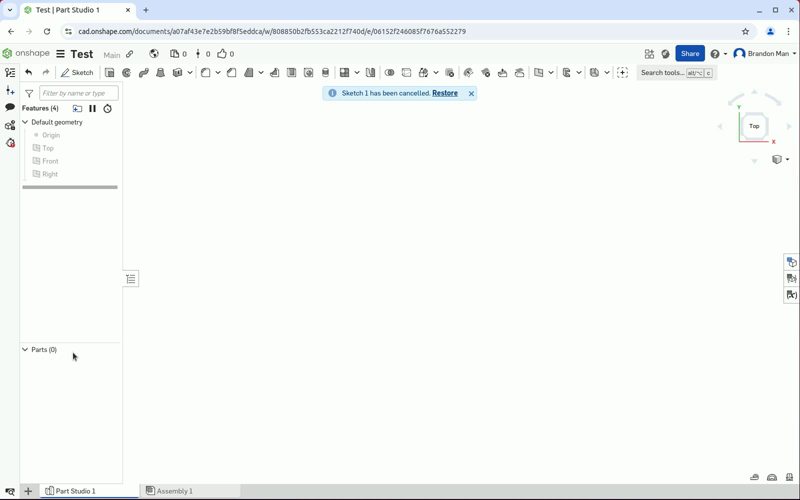
key(space)
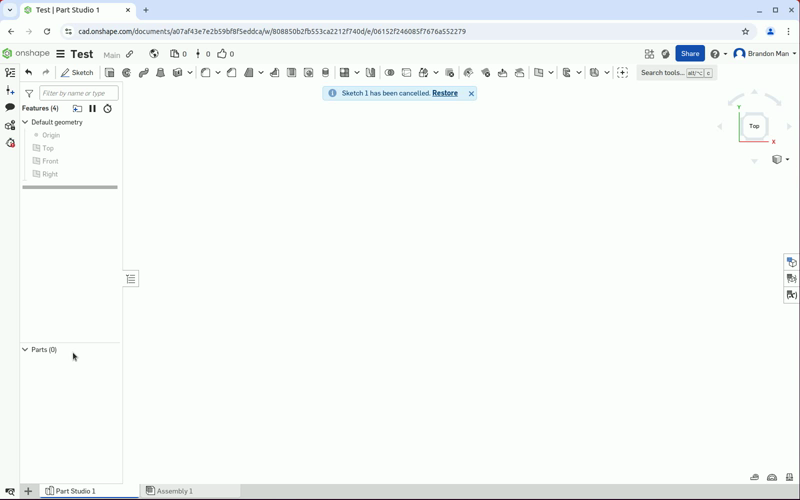
key_down(shift)
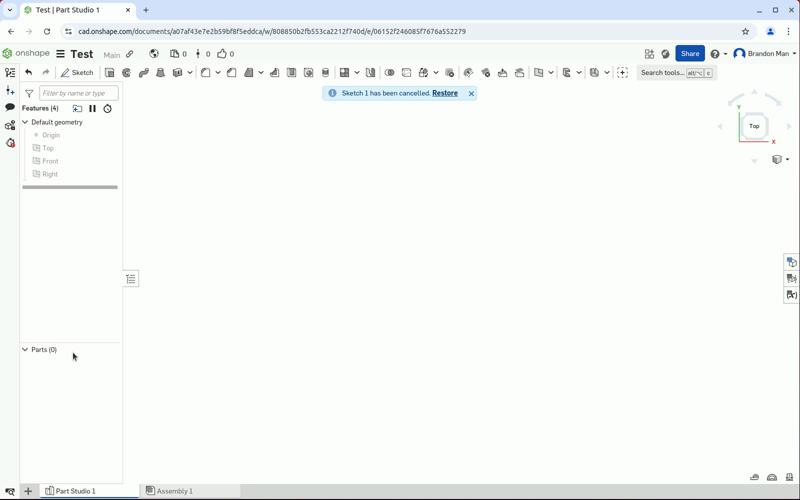
key(up)
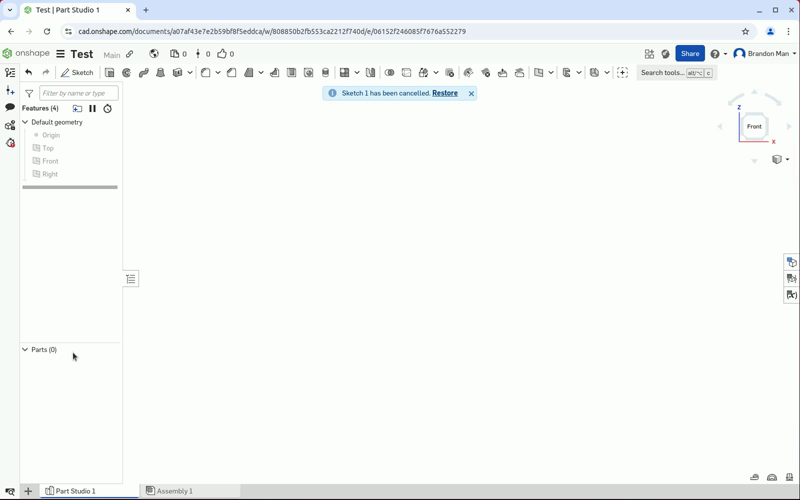
key_up(shift)
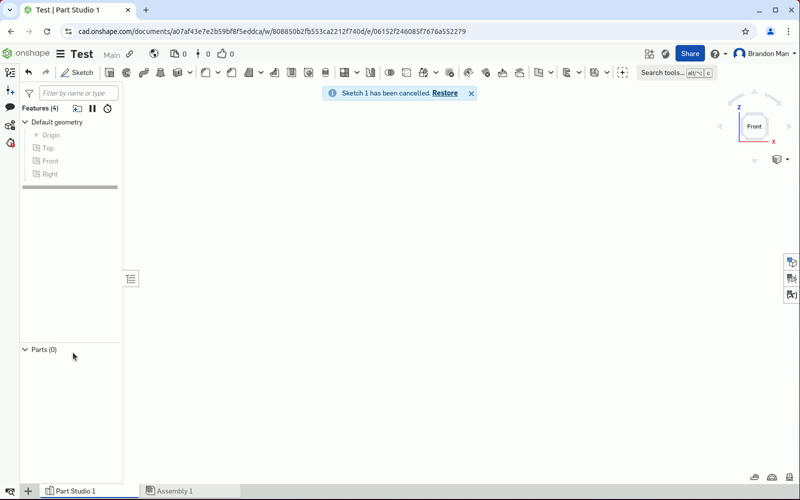
mouse_move(73, 352)
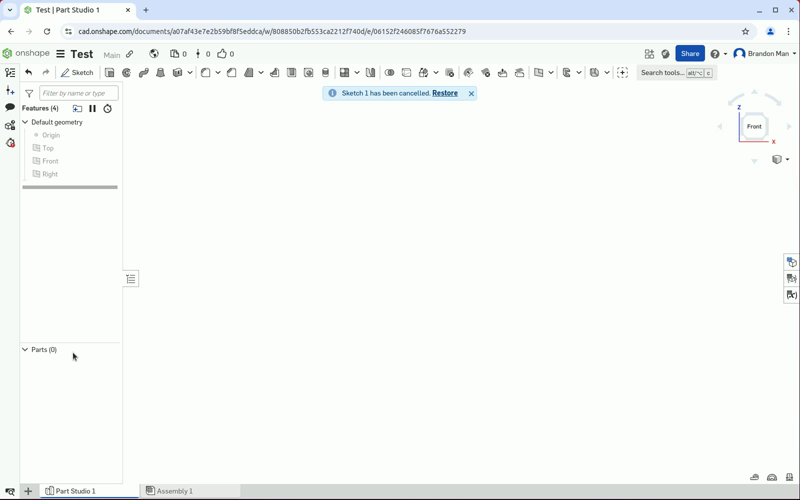
key(shift+y)
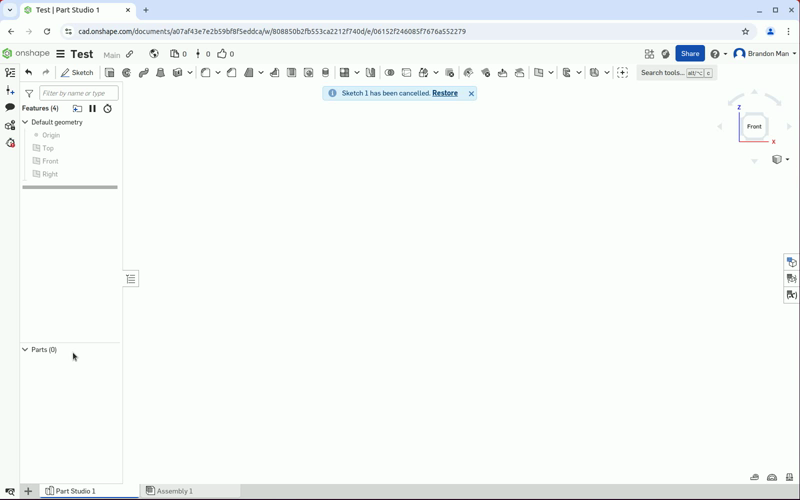
key(shift+s)
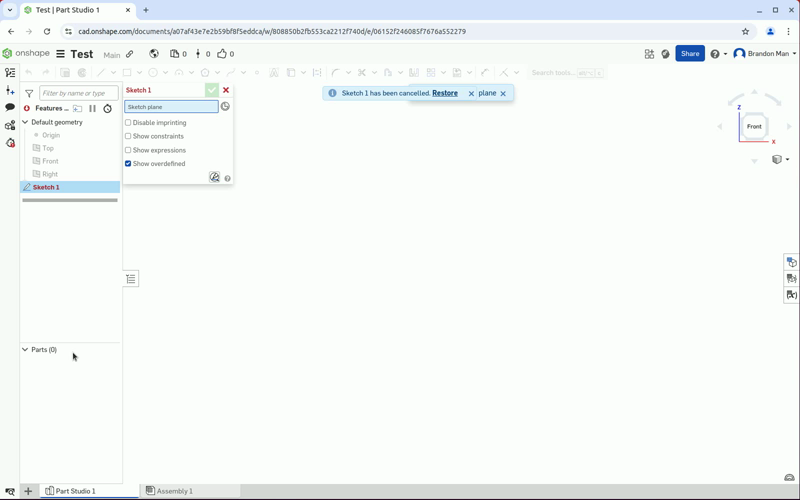
mouse_move(73, 163)
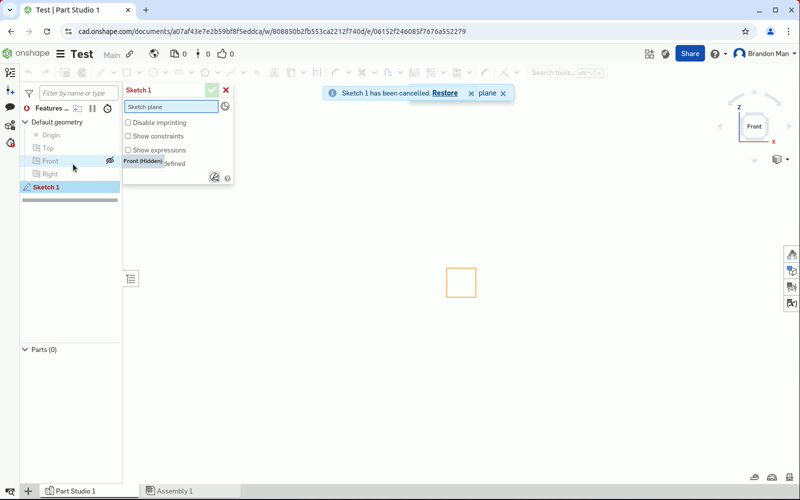
click(73, 163)
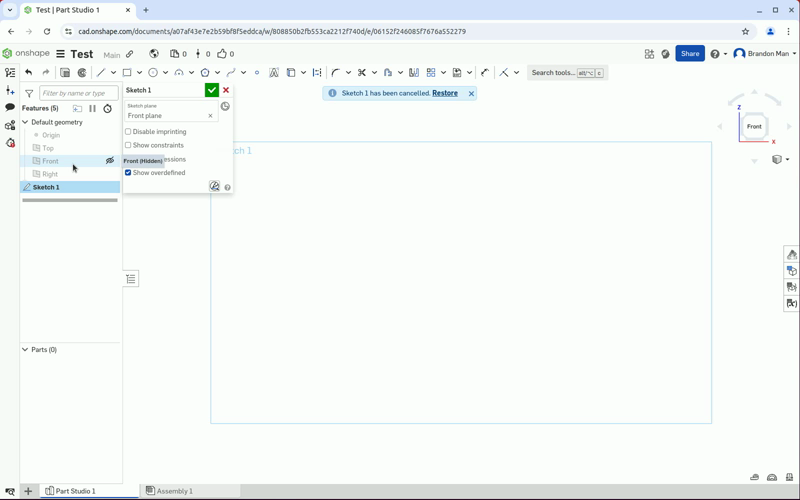
mouse_move(73, 352)
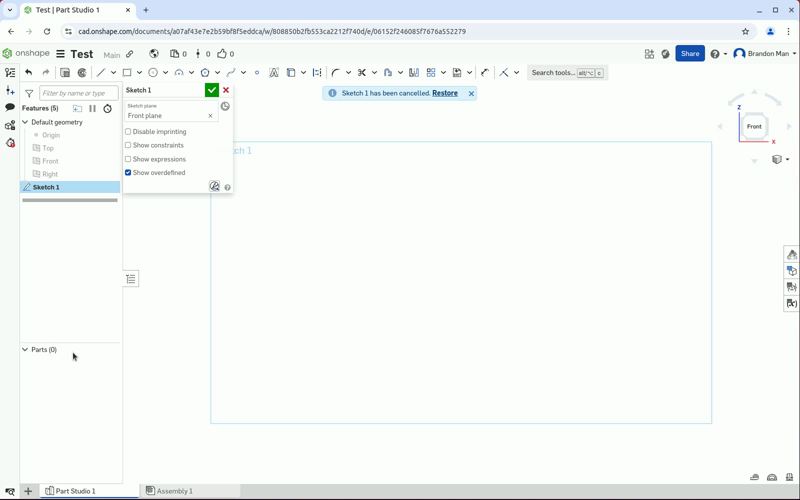
key(y)
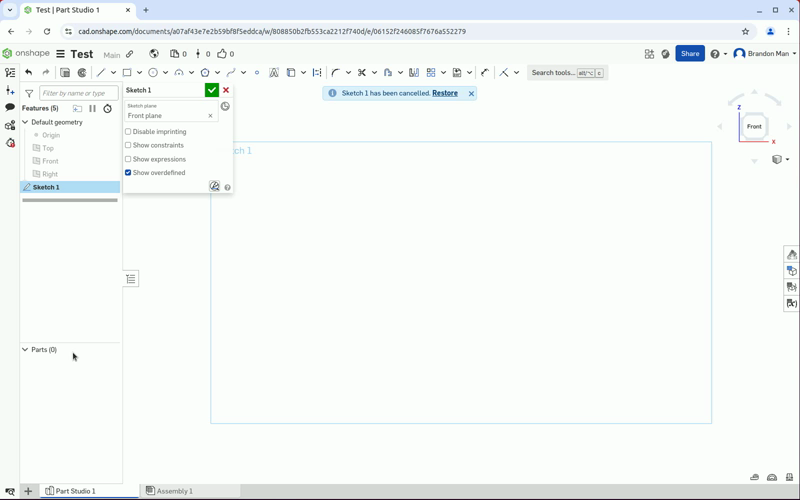
key(l)
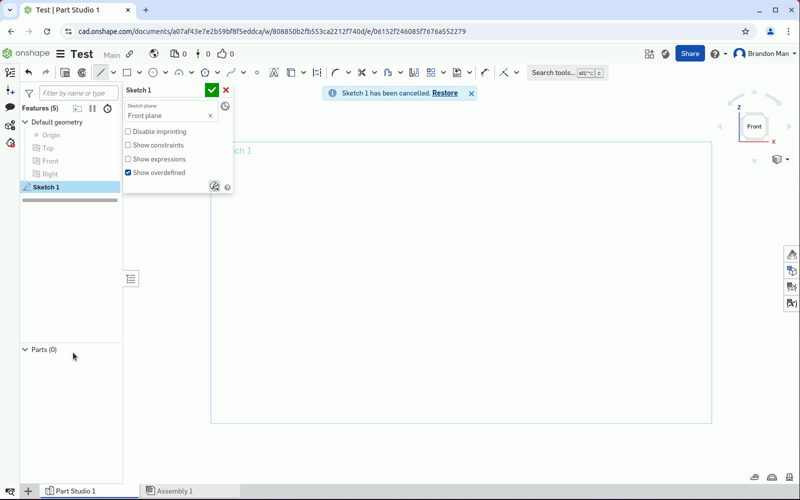
key_down(shift)
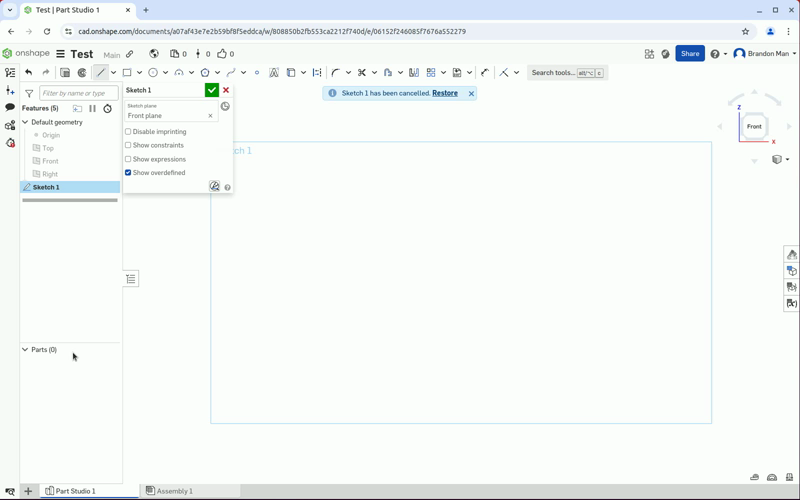
mouse_move(460, 282)
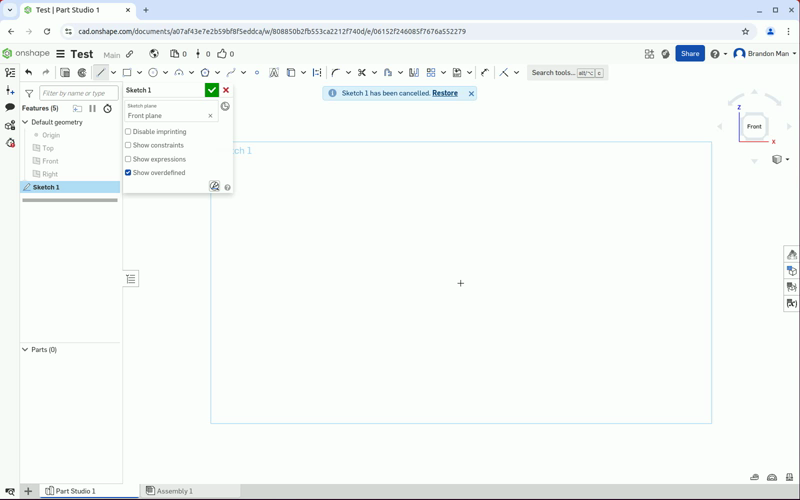
click(460, 282)
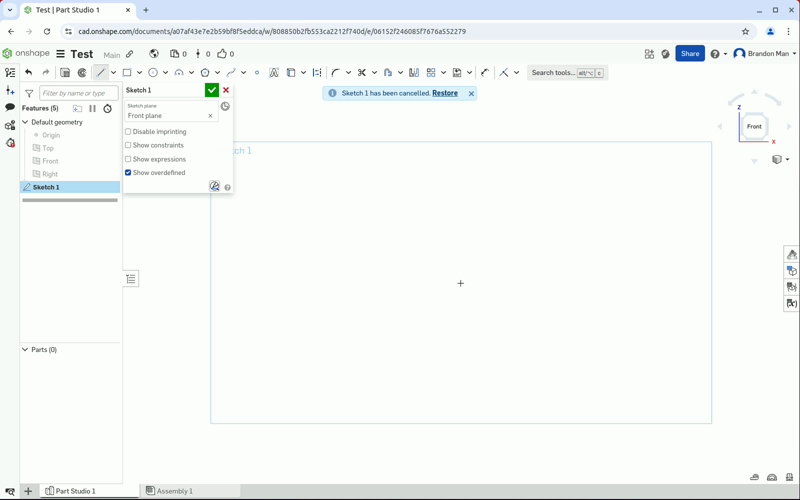
key_up(shift)
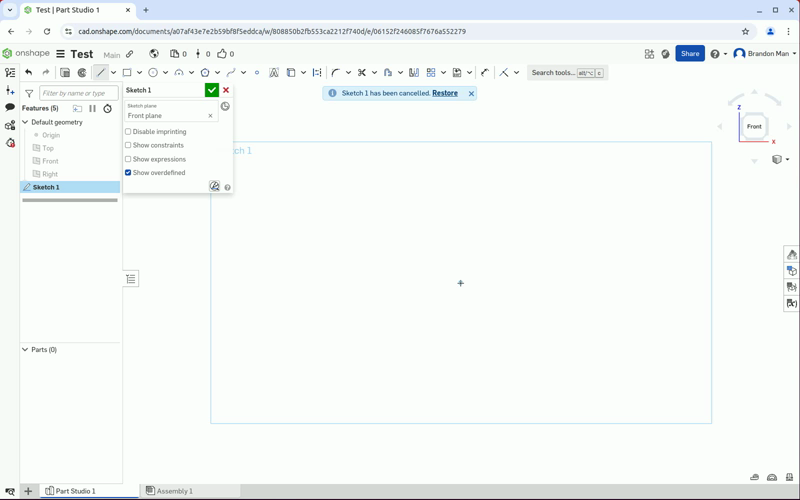
key_down(shift)
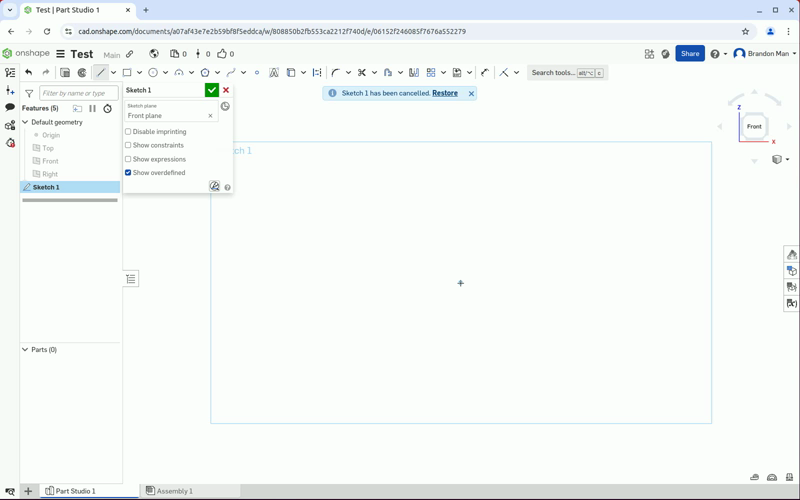
mouse_move(536, 282)
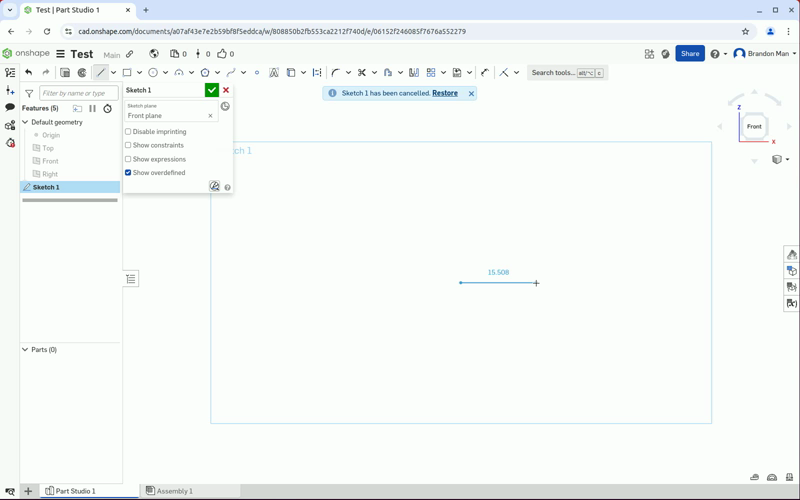
click(536, 282)
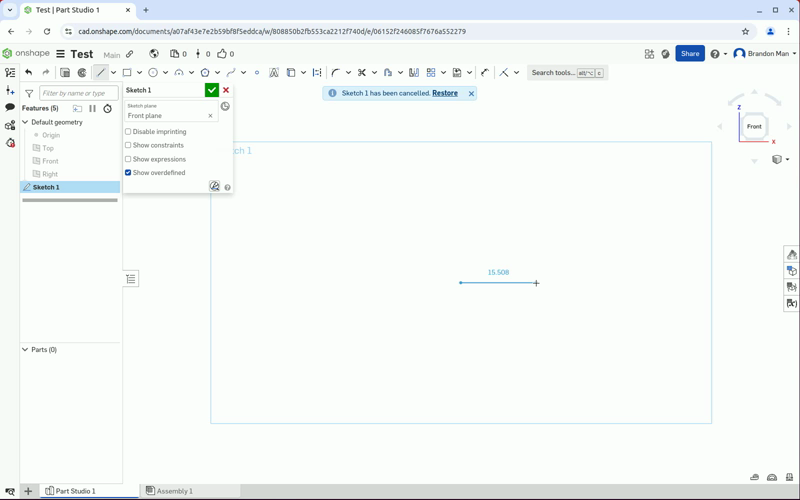
key_up(shift)
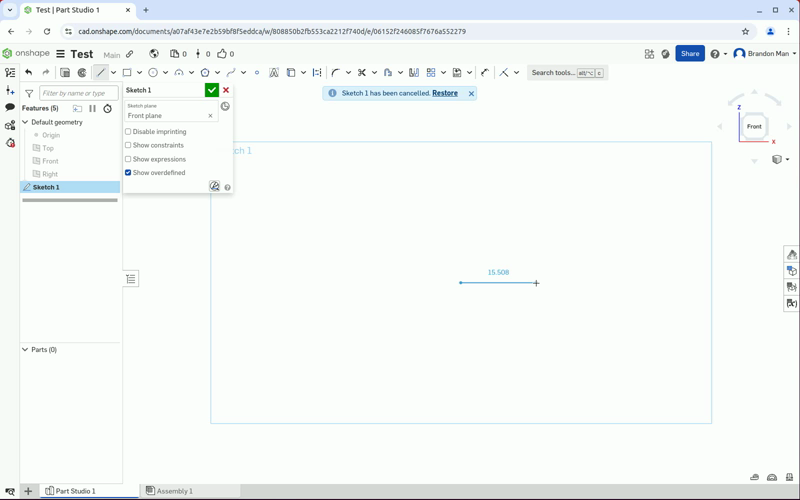
key_down(shift)
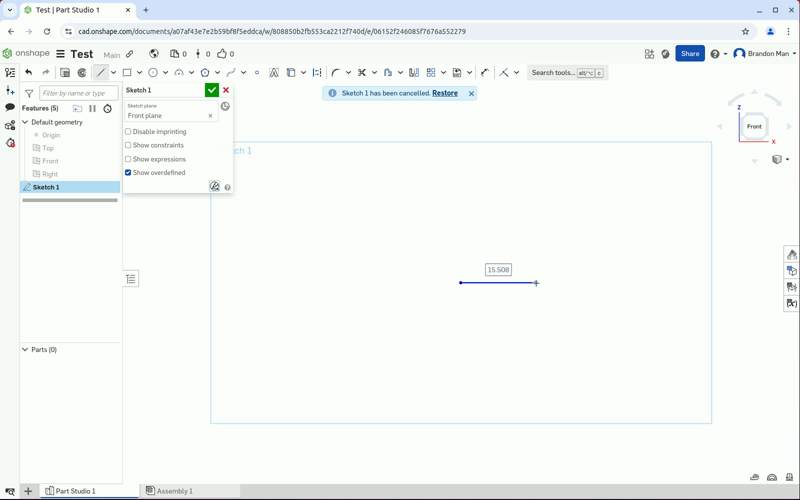
mouse_move(536, 207)
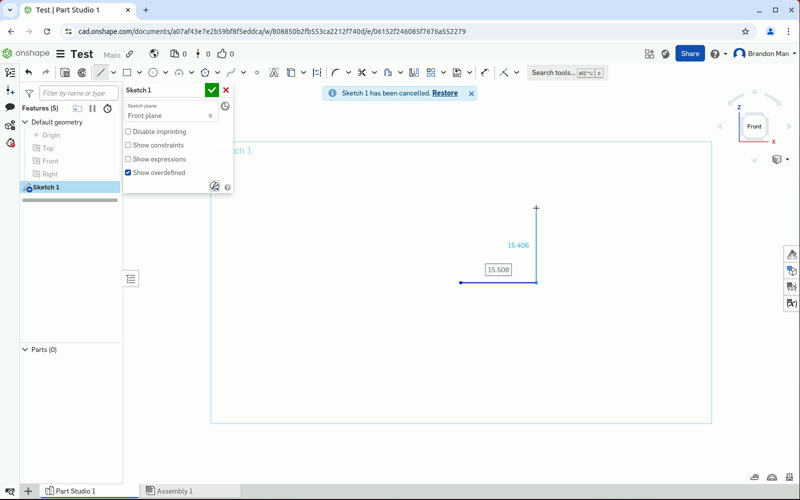
click(536, 207)
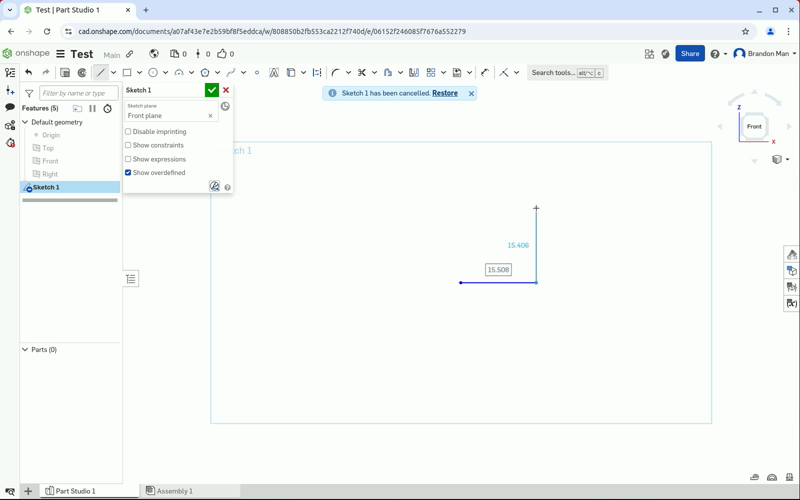
key_up(shift)
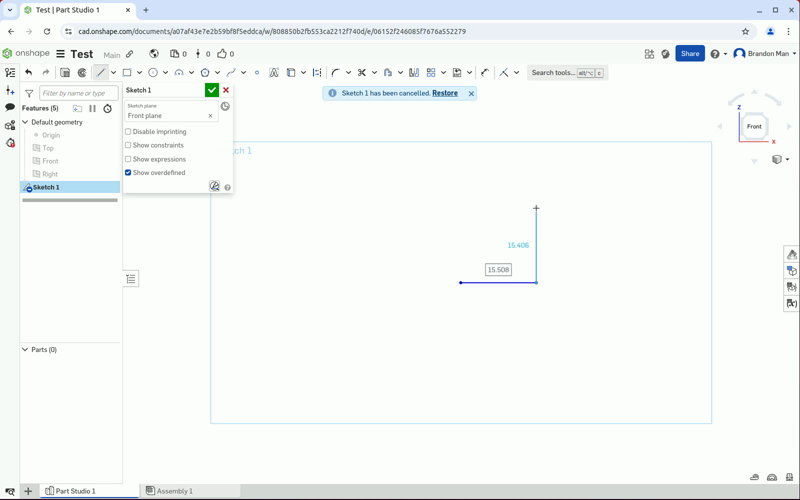
key_down(shift)
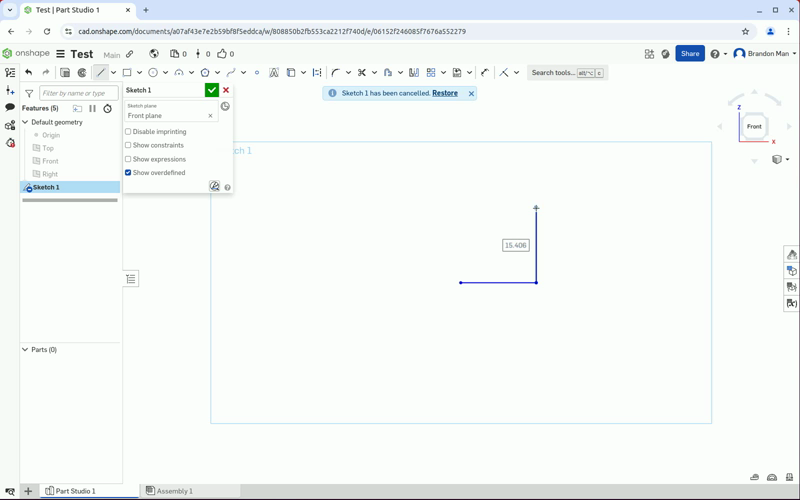
mouse_move(460, 207)
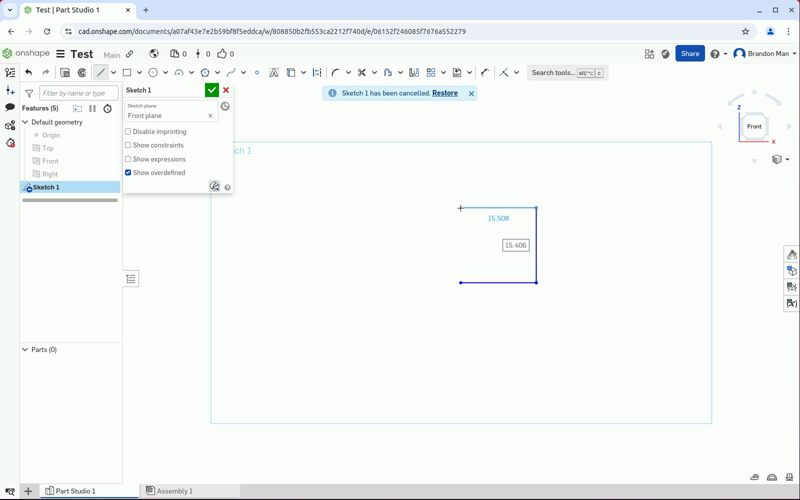
click(460, 207)
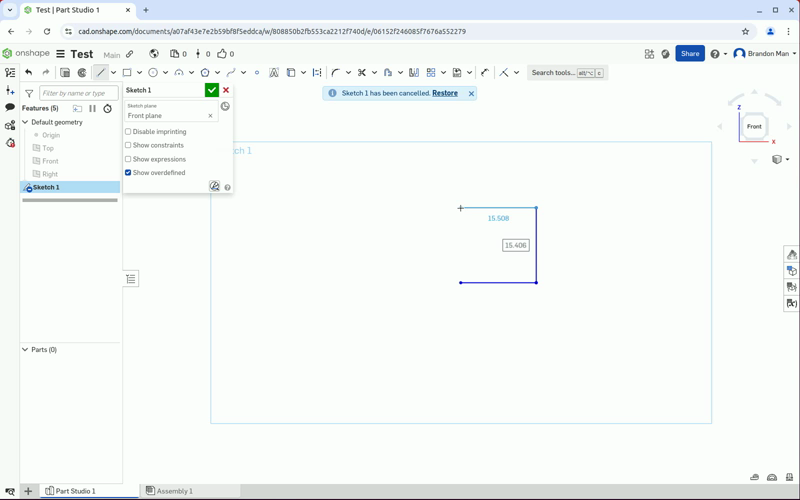
key_up(shift)
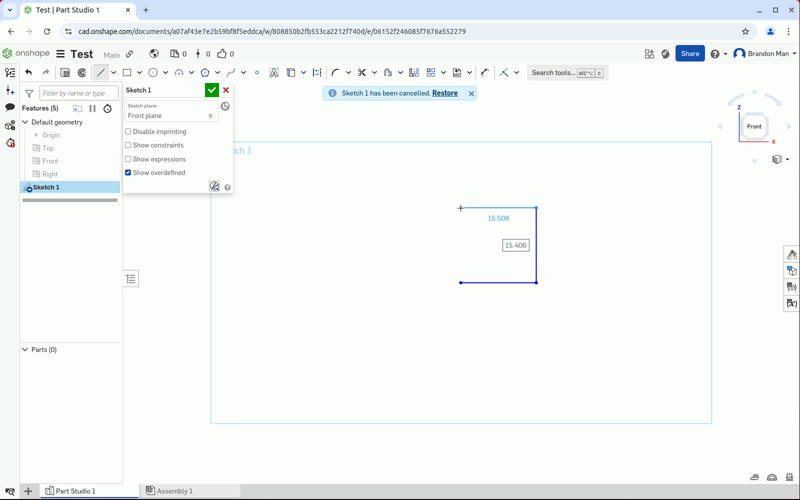
key_down(shift)
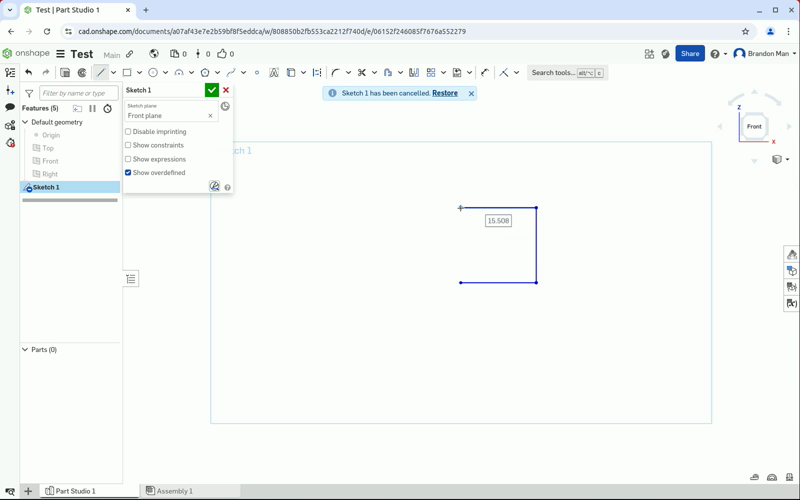
mouse_move(460, 282)
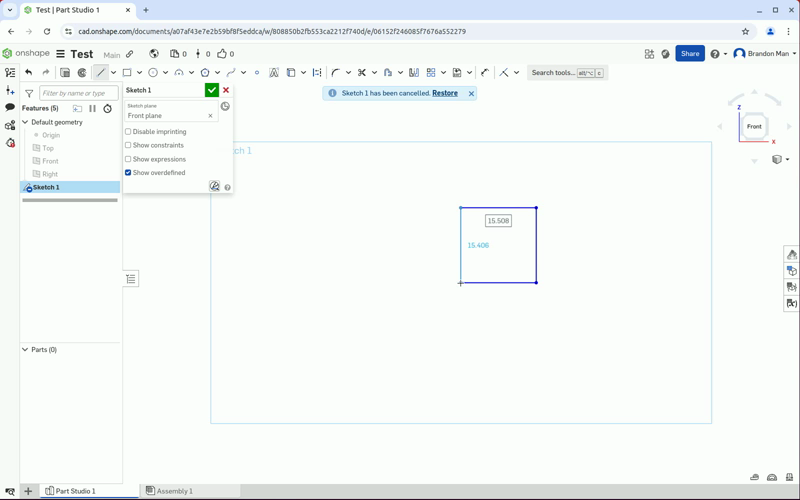
key_up(shift)
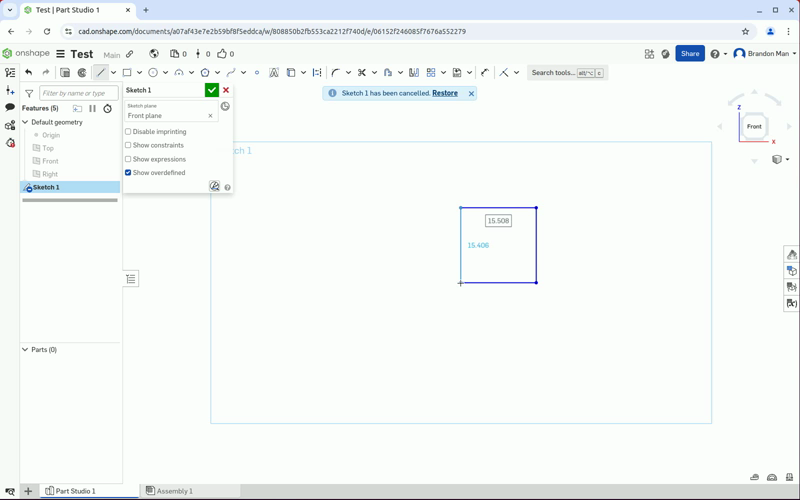
click(460, 282)
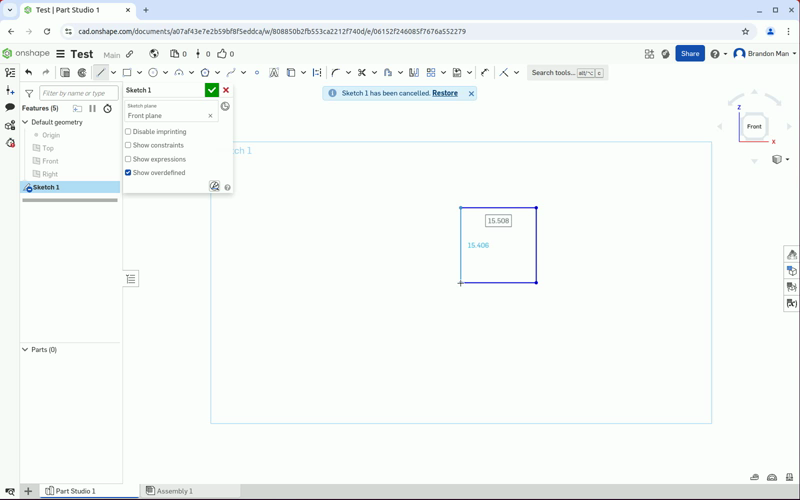
key(esc)
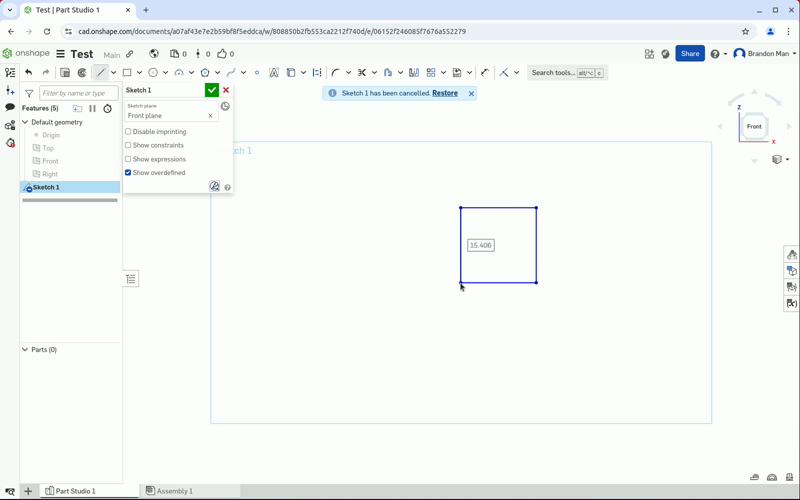
mouse_move(472, 233)
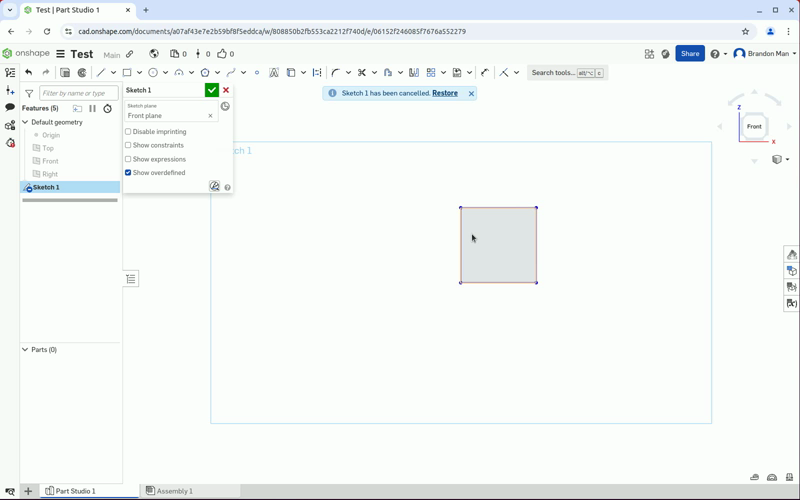
click(472, 233)
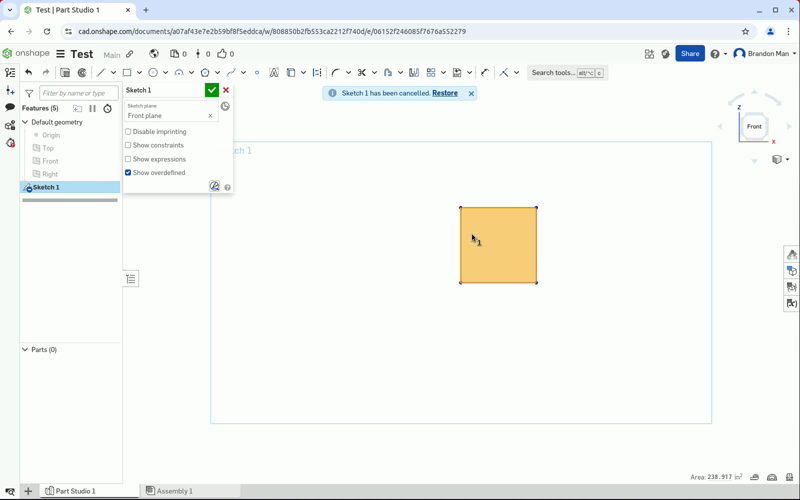
mouse_move(73, 352)
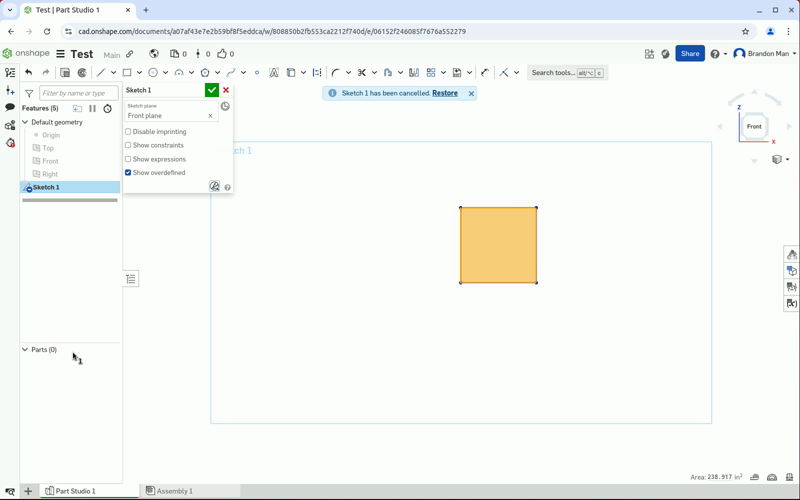
key(shift+y)
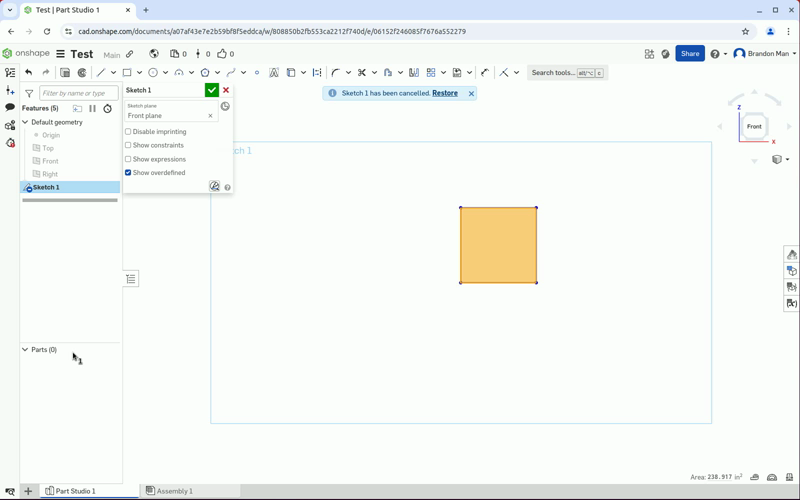
key(shift+e)
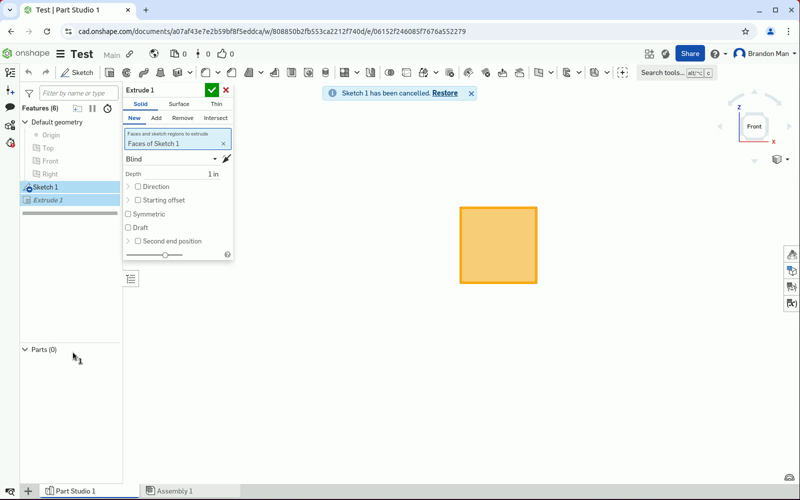
mouse_move(143, 106)
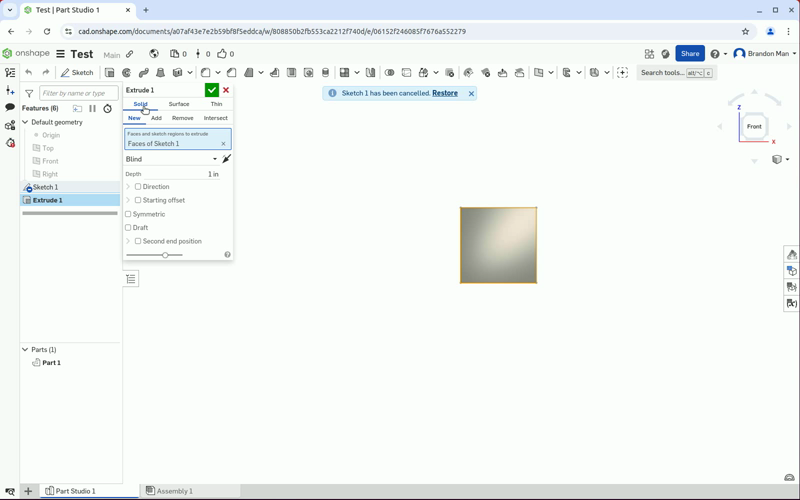
click(143, 106)
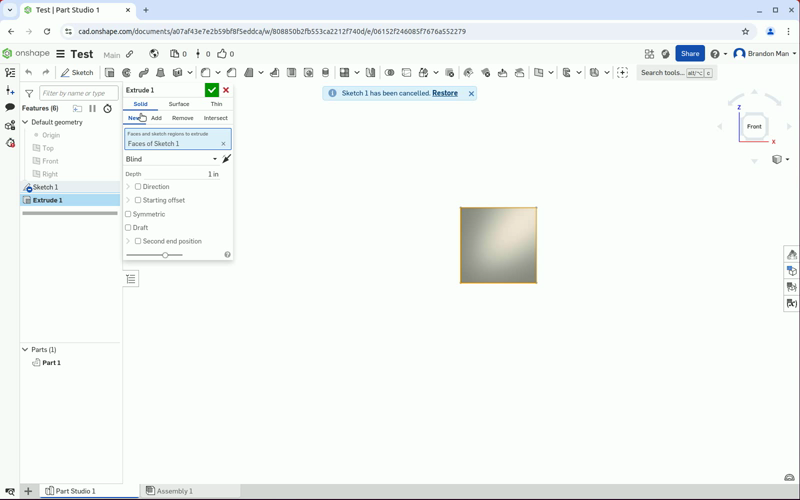
mouse_move(137, 120)
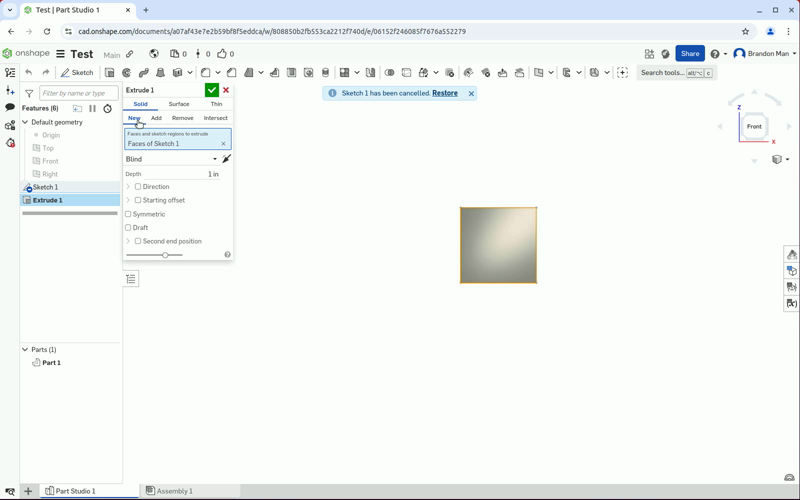
click(137, 120)
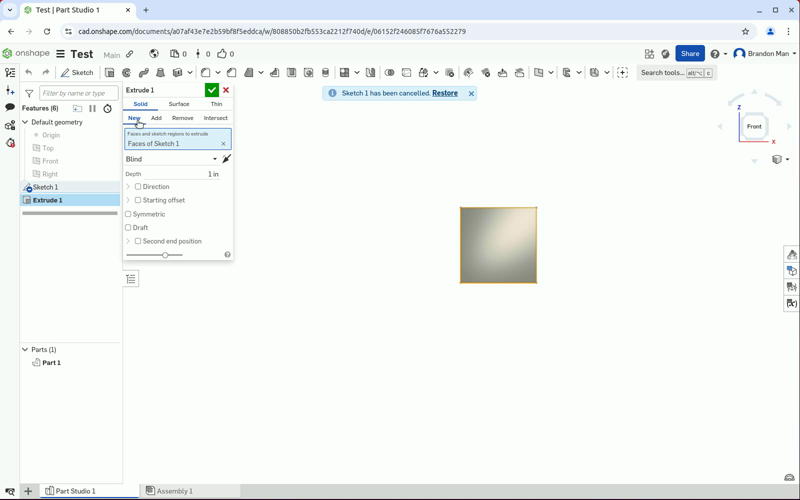
key(tab, 4)
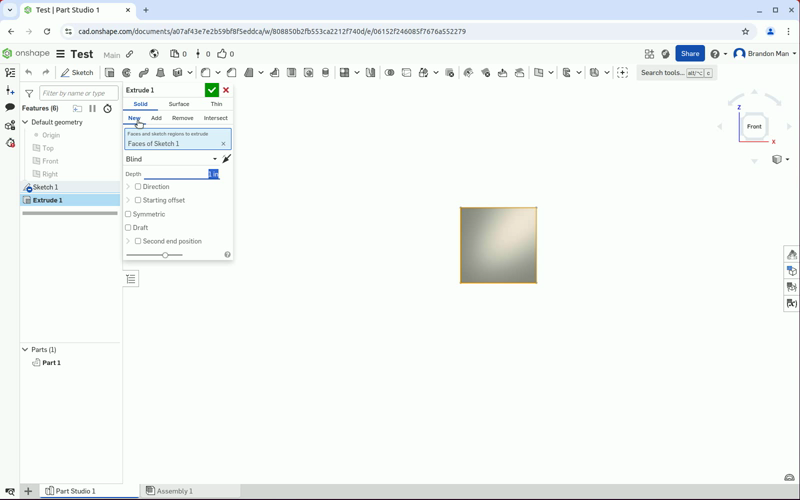
text(23.108)
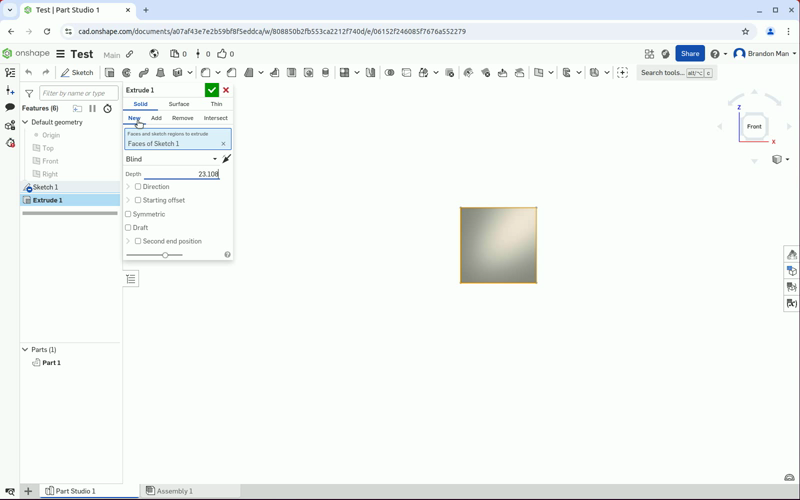
key(enter)
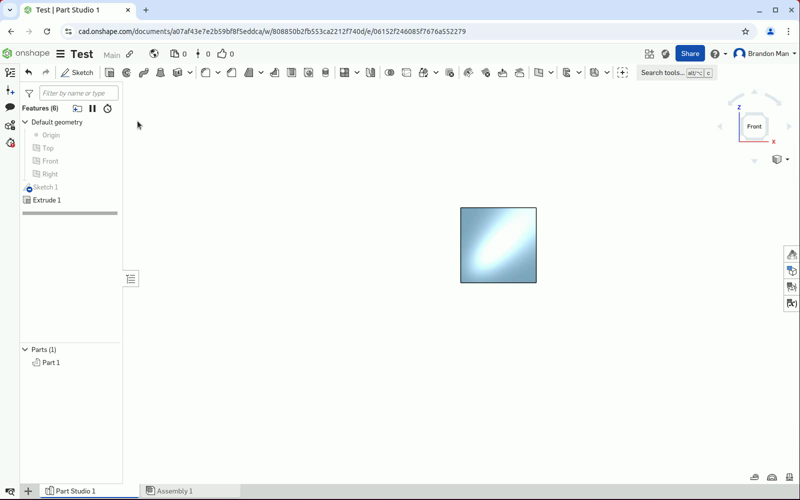
key(shift+h)
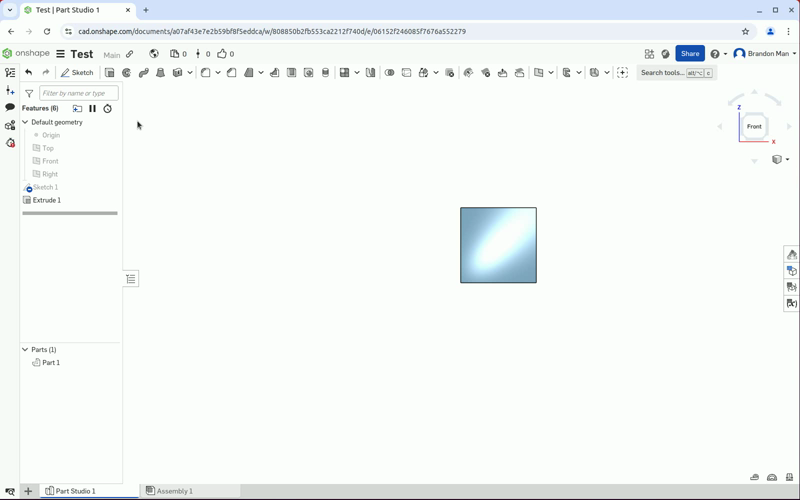
key(shift+h)
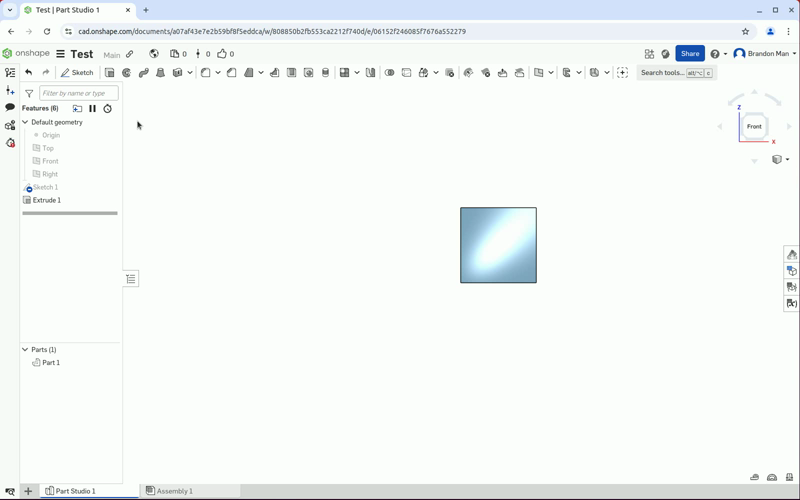
mouse_move(73, 189)
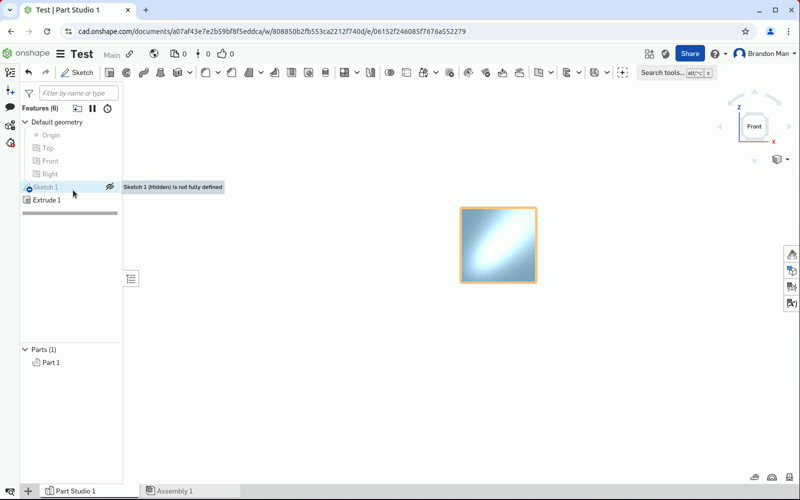
click(73, 189)
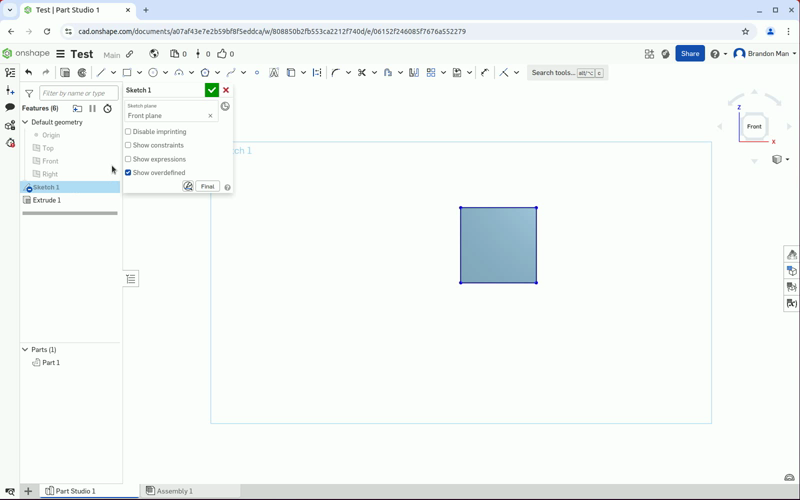
mouse_move(229, 92)
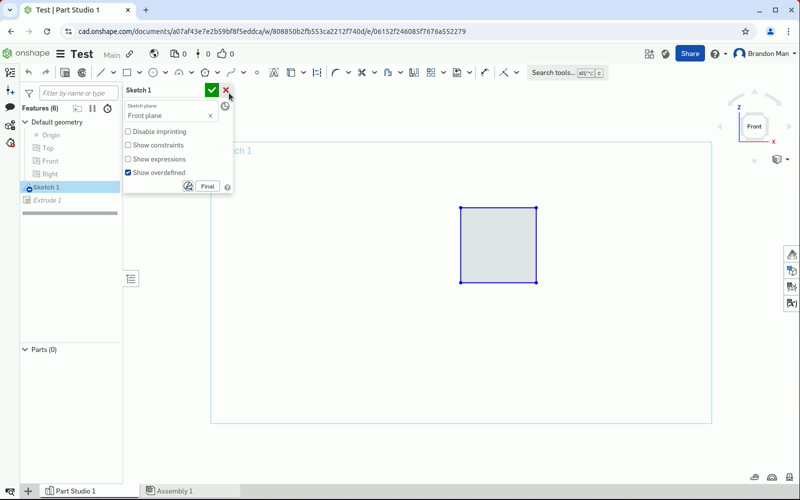
click(229, 92)
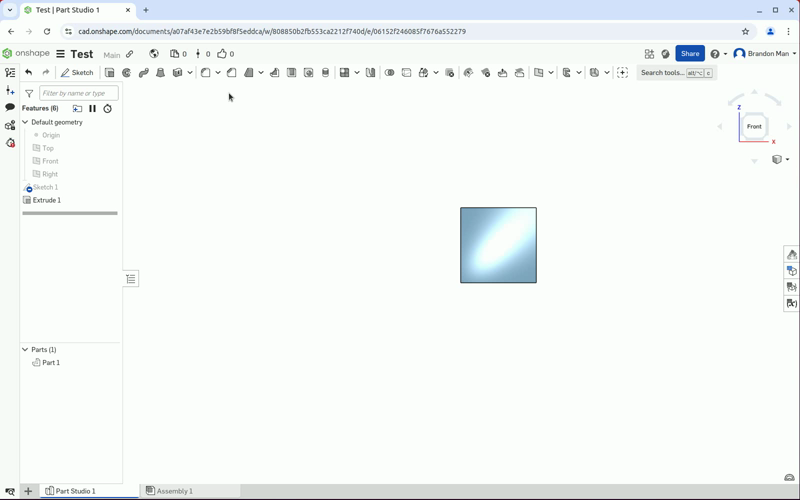
mouse_move(541, 75)
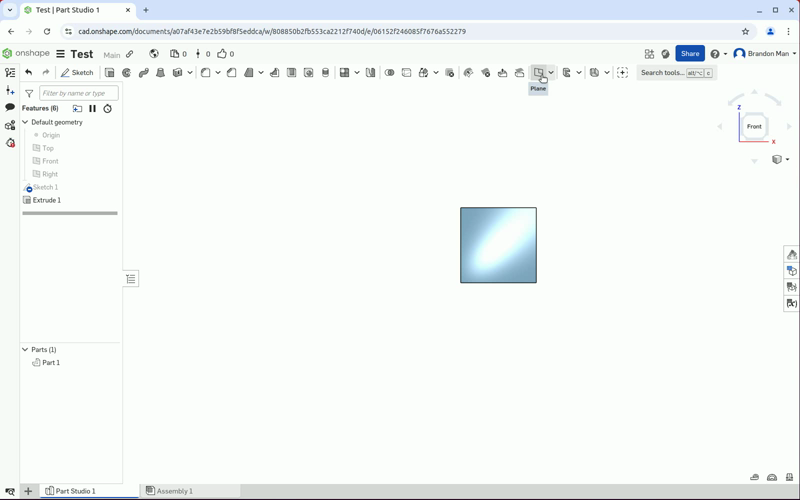
click(541, 75)
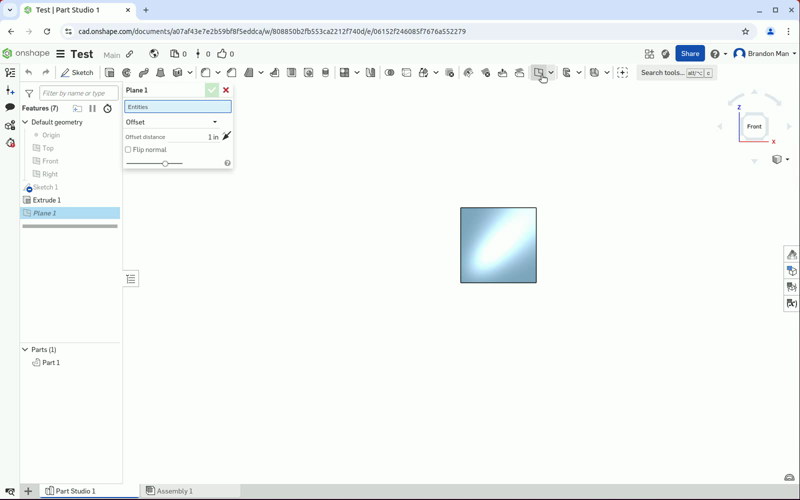
mouse_move(73, 163)
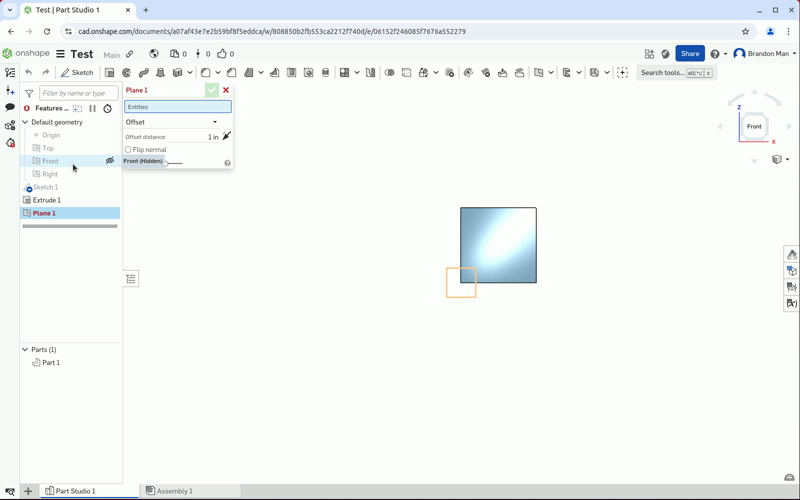
click(73, 163)
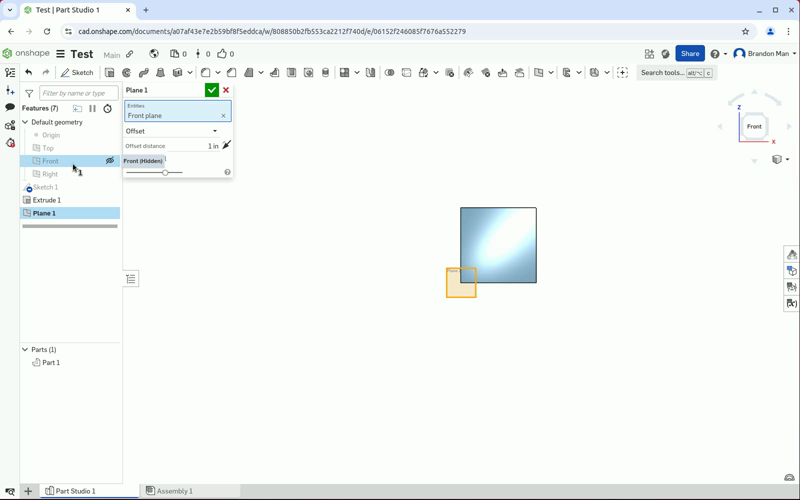
key(tab, 2)
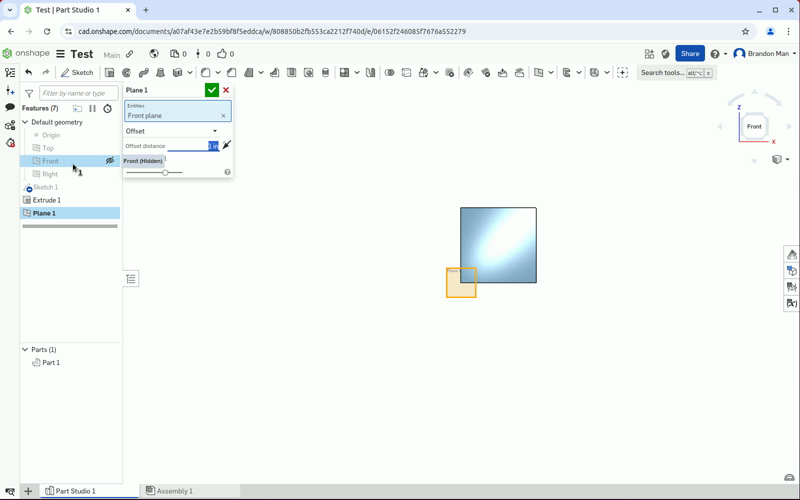
text(23.108)
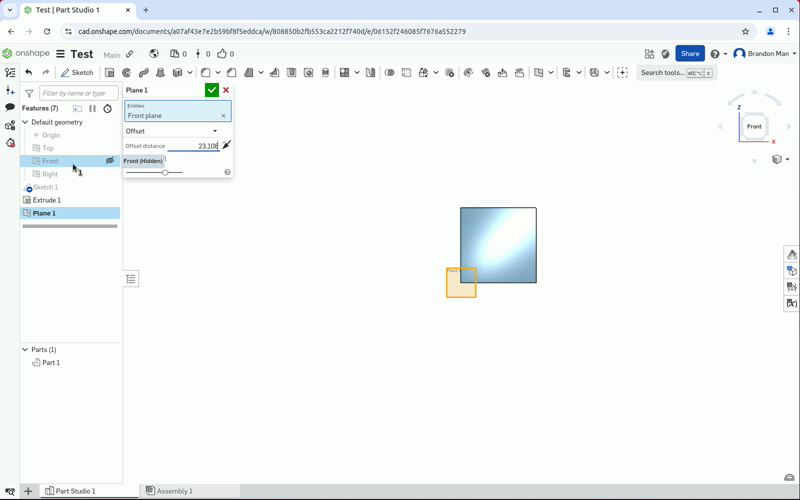
key(enter, 2)
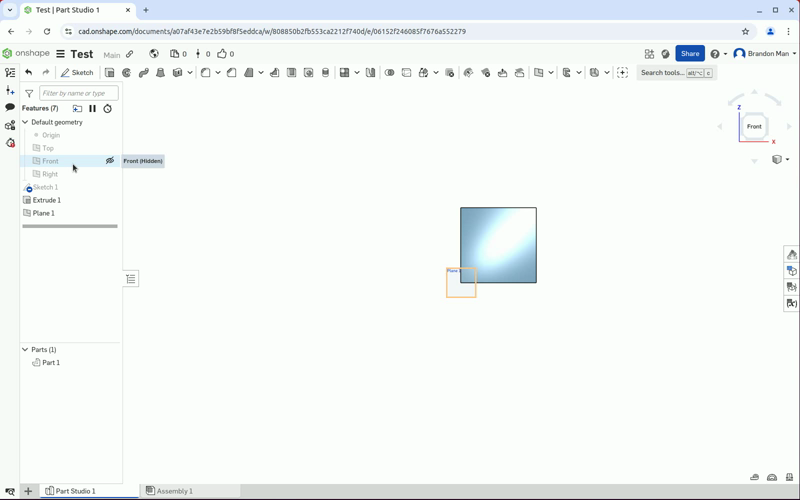
key(shift+s)
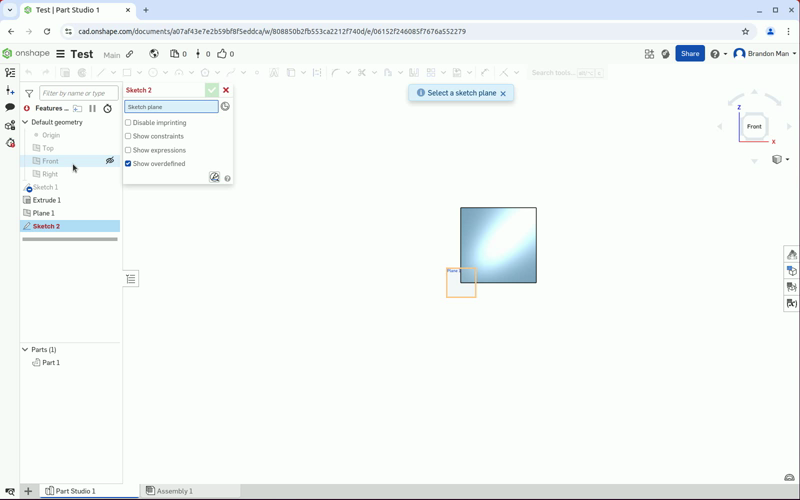
mouse_move(73, 215)
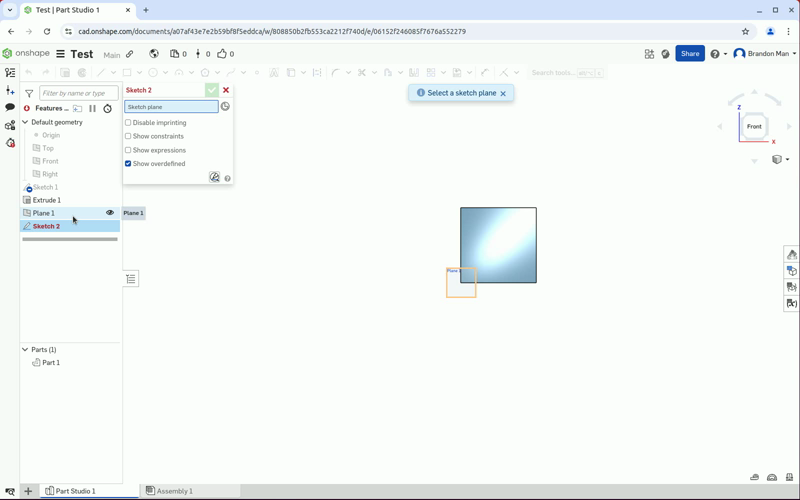
click(73, 215)
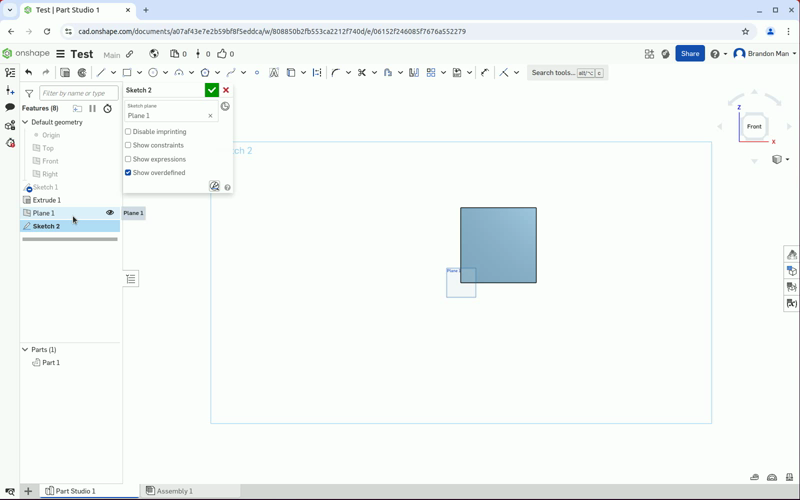
mouse_move(73, 352)
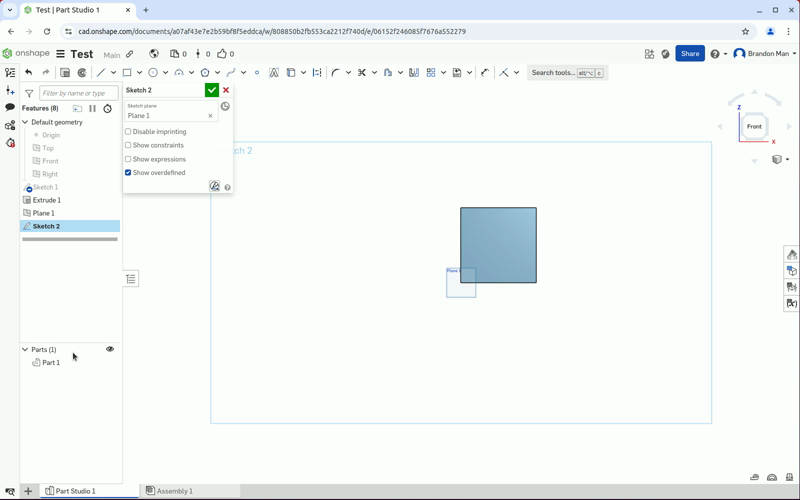
key(y)
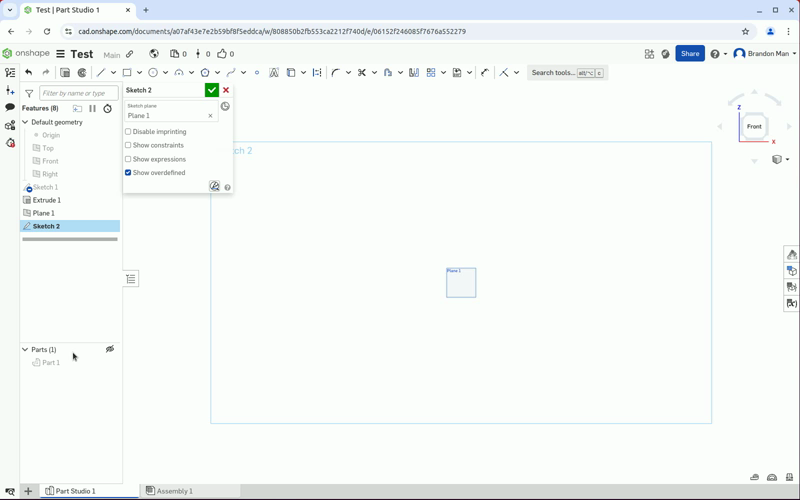
key(c)
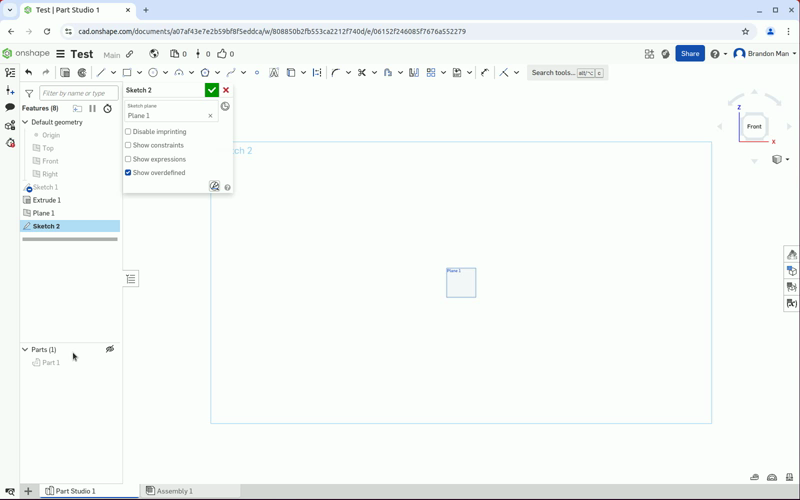
key_down(shift)
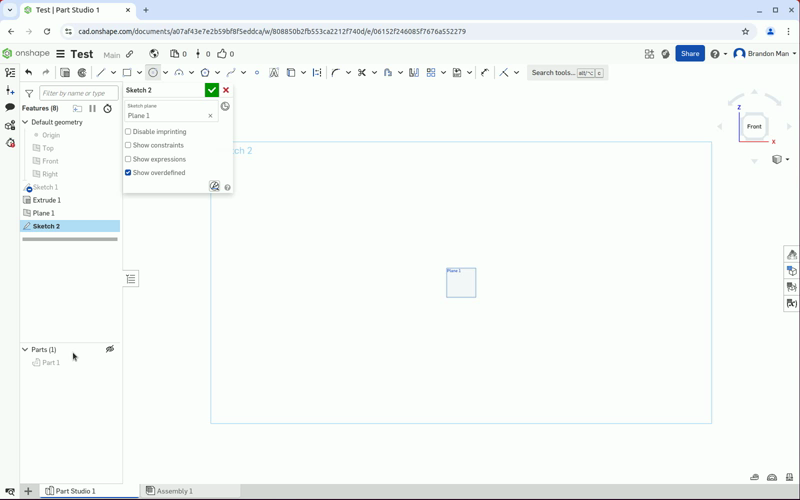
mouse_move(497, 244)
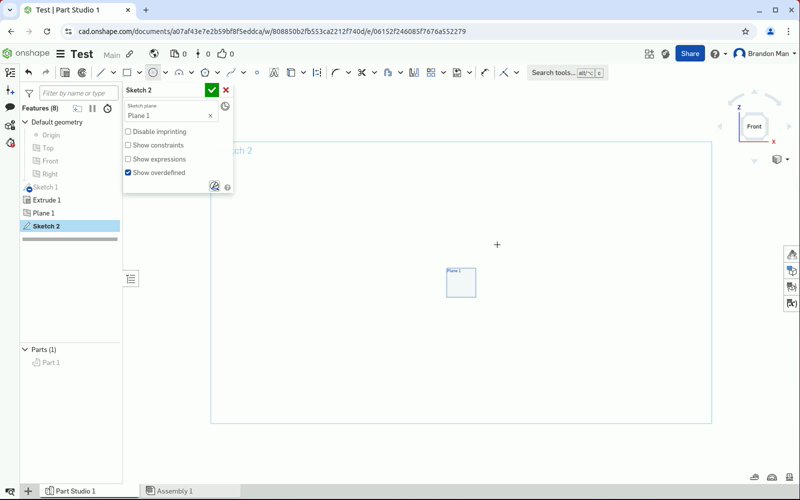
click(497, 244)
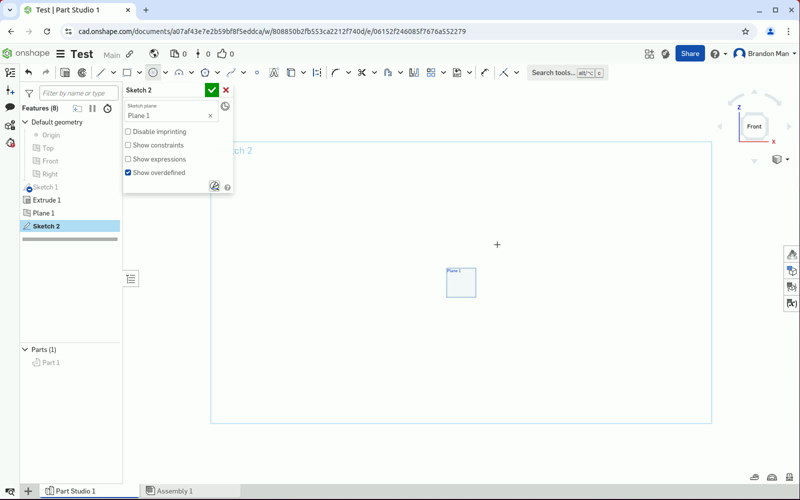
key_up(shift)
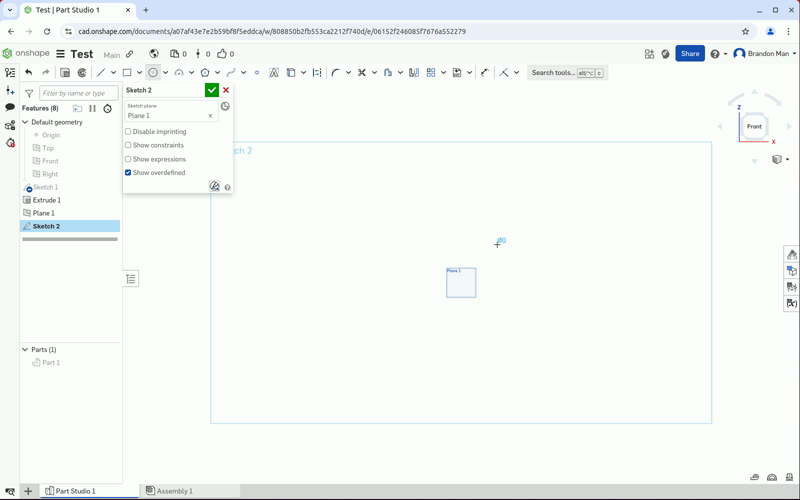
mouse_move(507, 244)
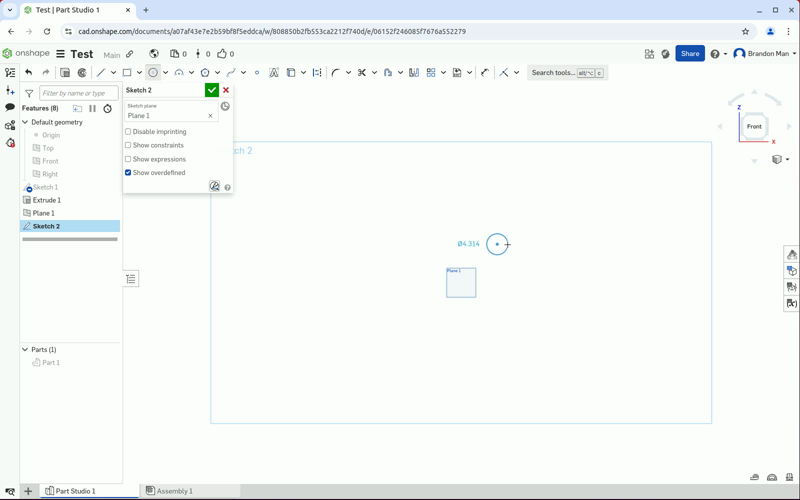
click(507, 244)
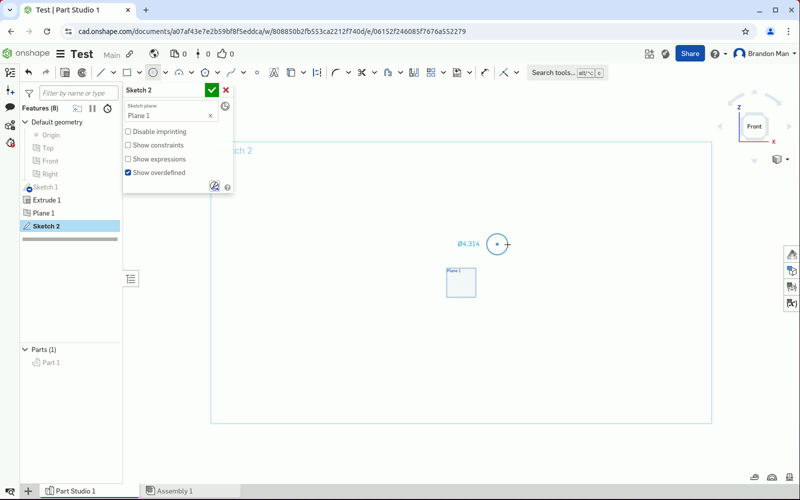
key(esc)
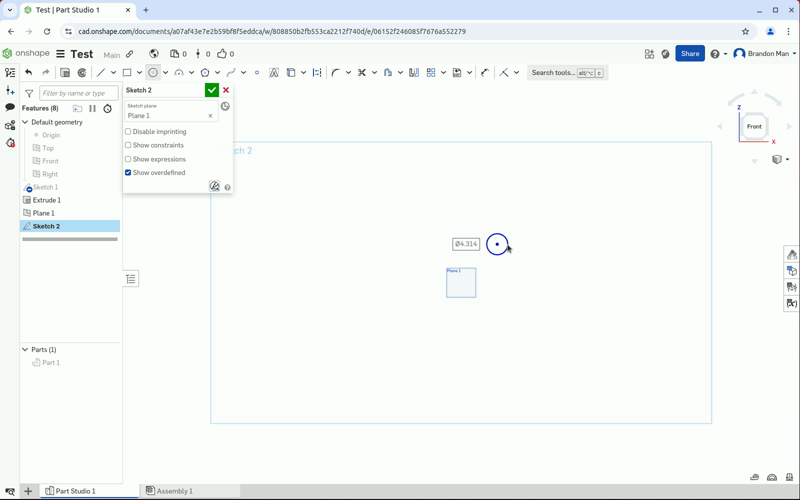
mouse_move(491, 240)
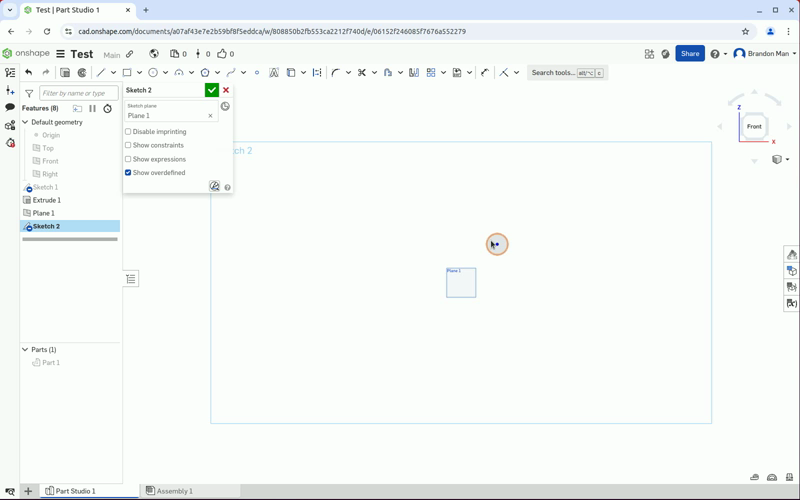
scroll(6)
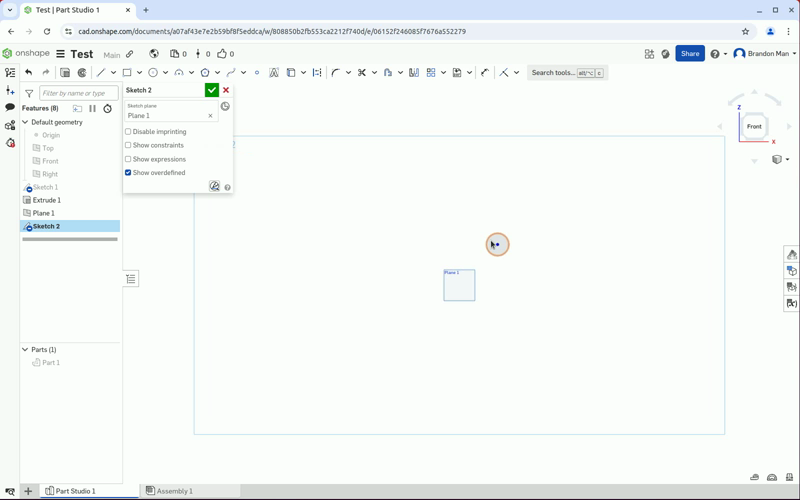
scroll(6)
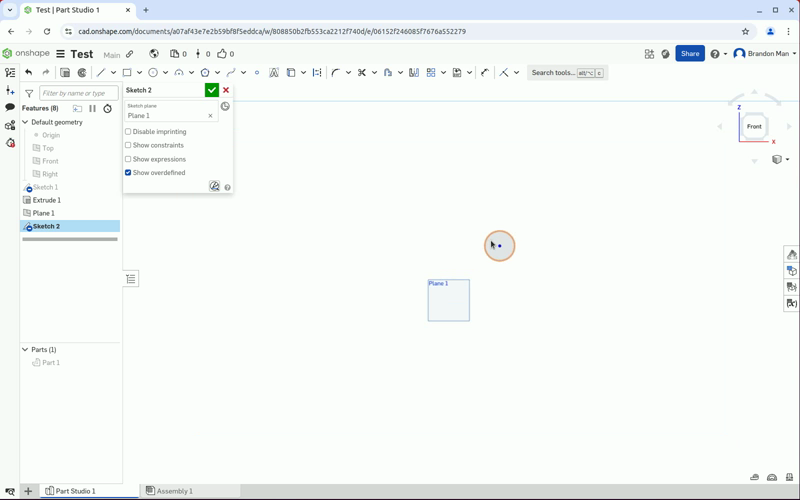
scroll(6)
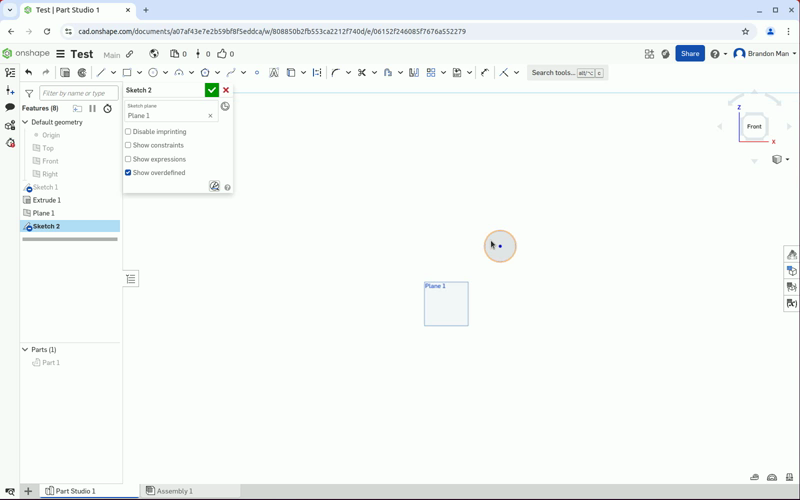
scroll(6)
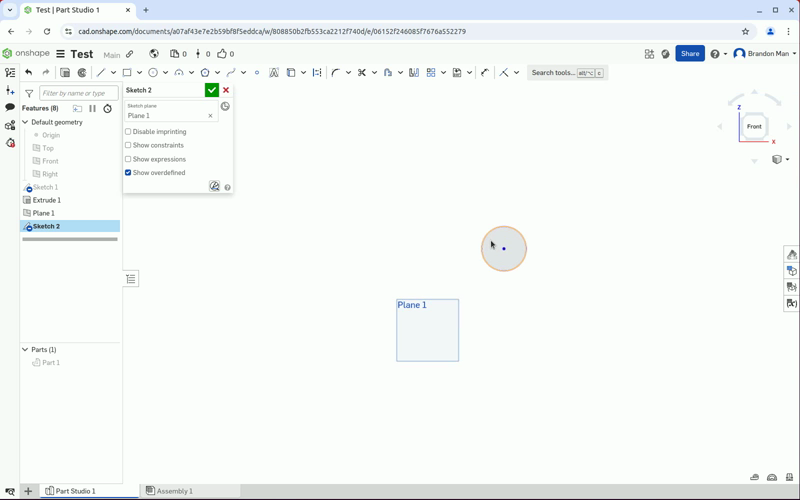
scroll(6)
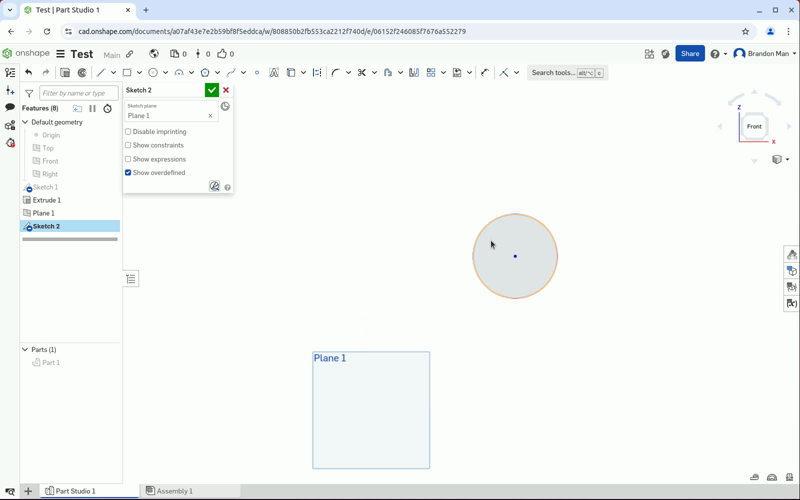
scroll(6)
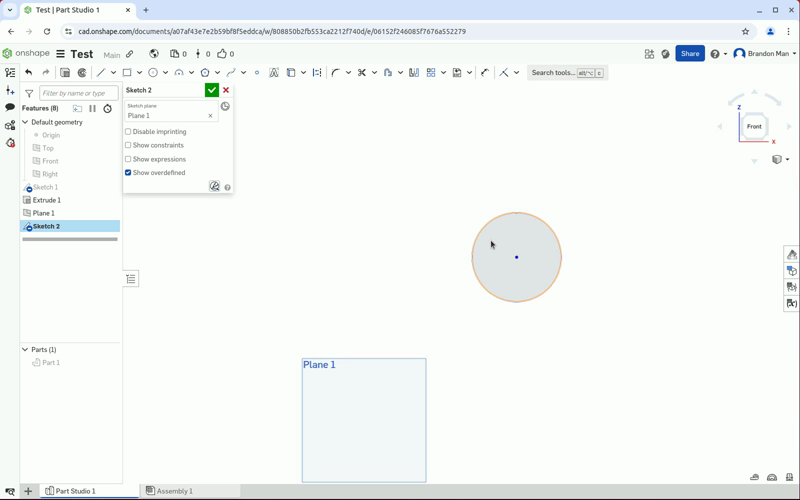
scroll(6)
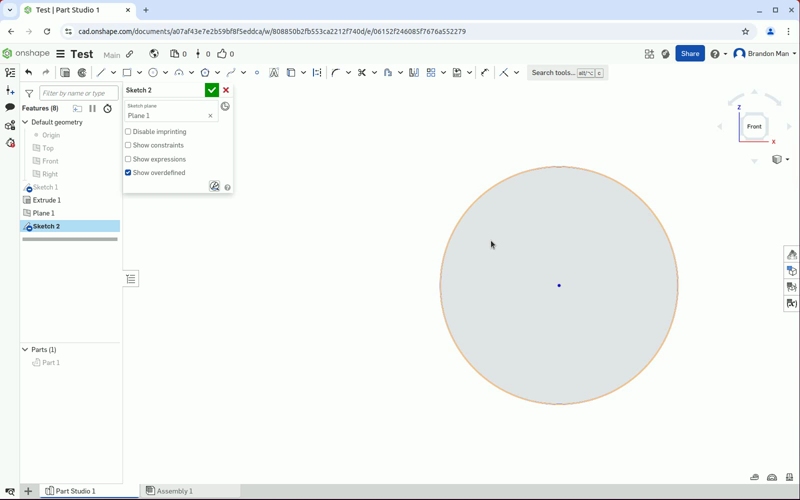
click(491, 240)
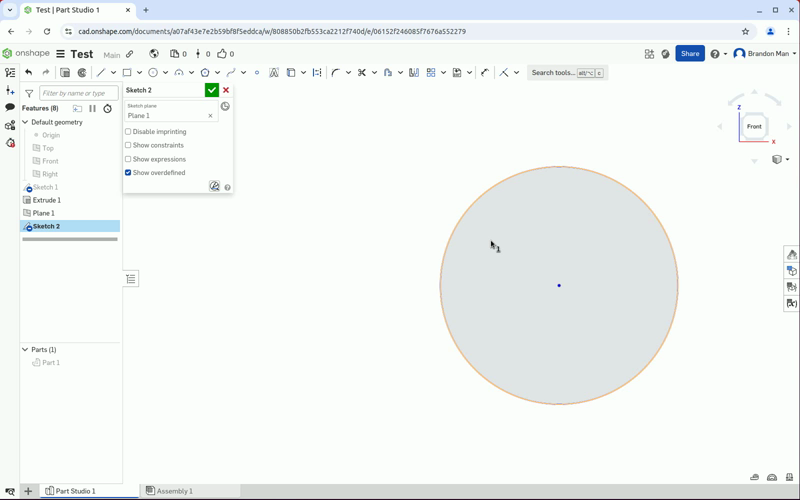
scroll(-6)
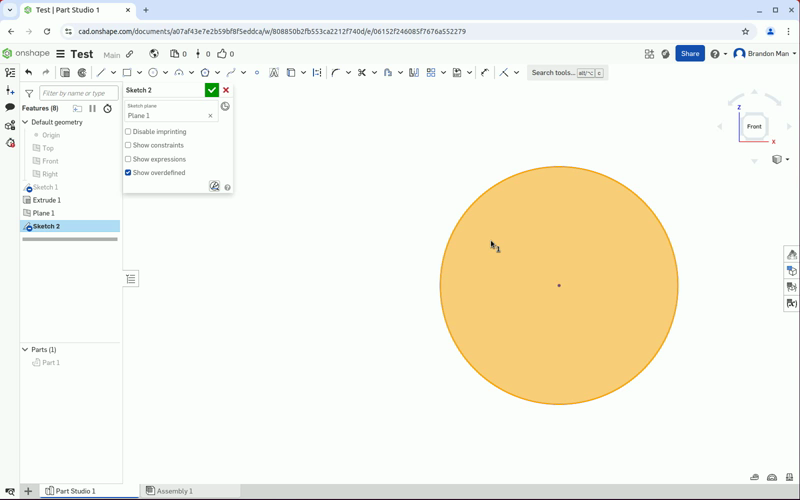
scroll(-6)
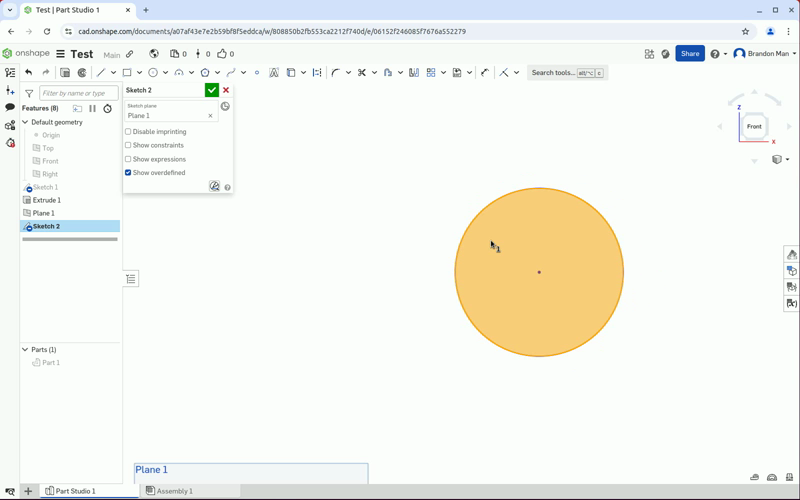
scroll(-6)
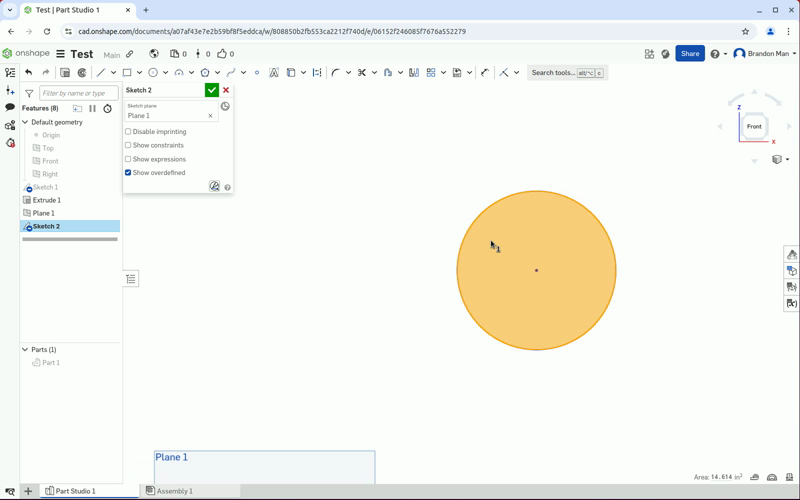
scroll(-6)
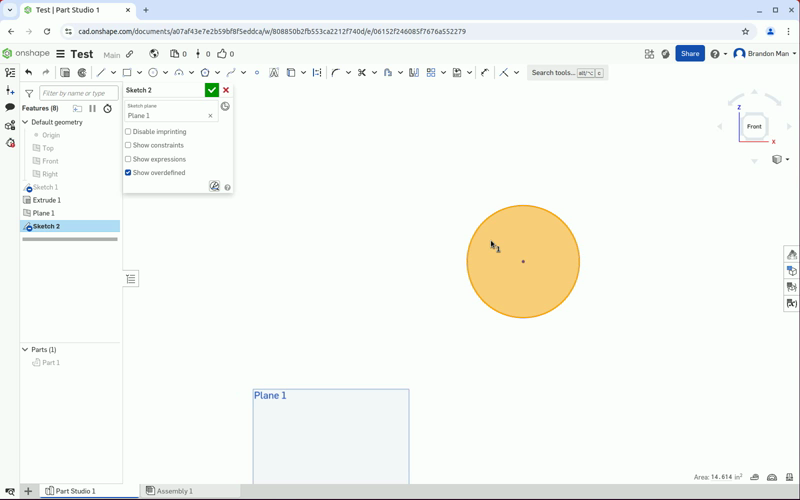
scroll(-6)
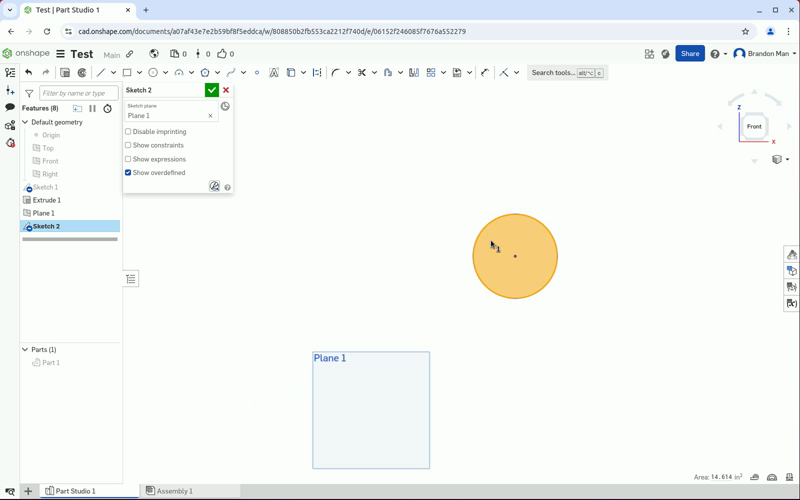
scroll(-6)
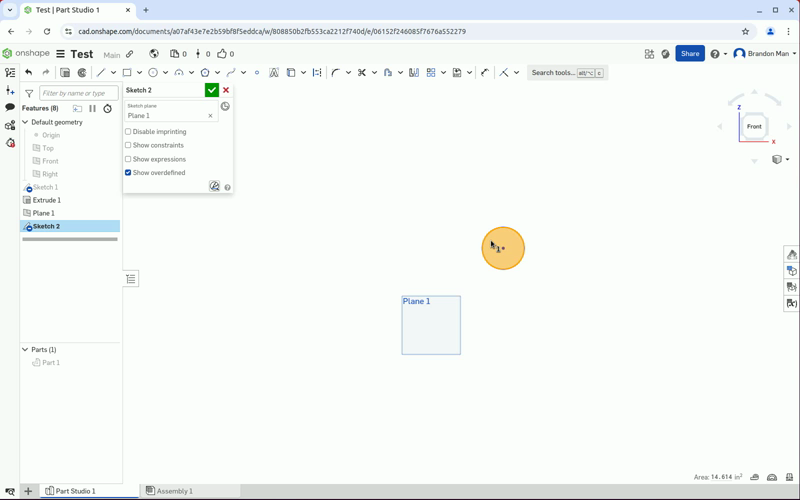
scroll(-6)
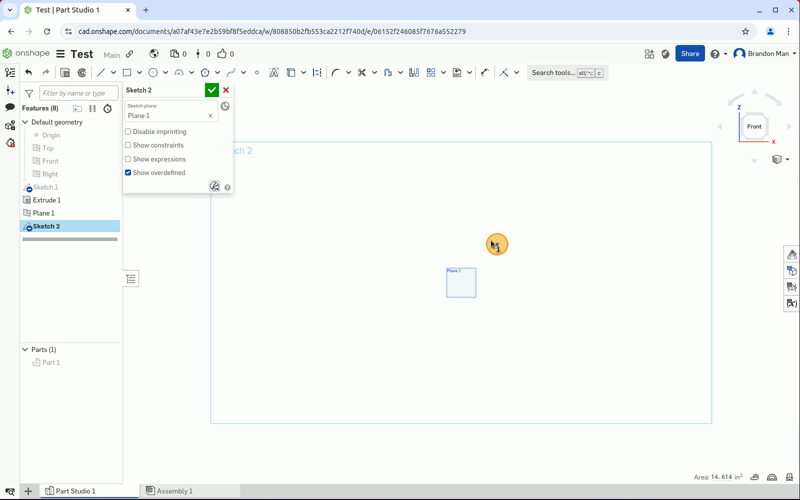
mouse_move(73, 352)
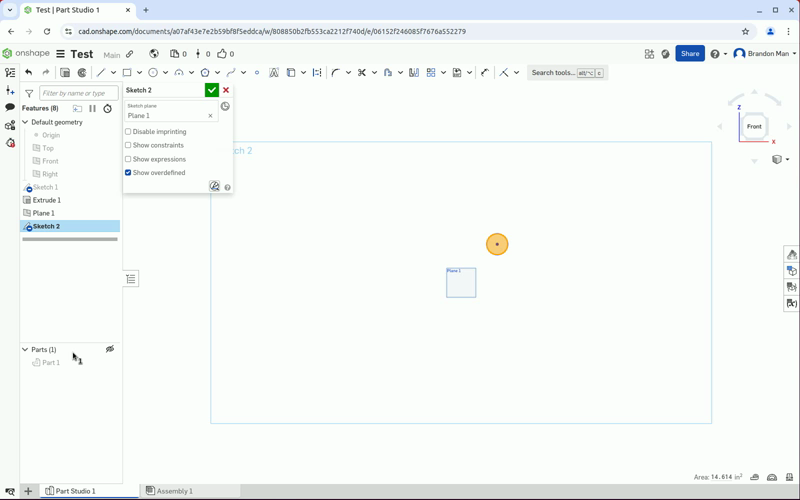
key(shift+y)
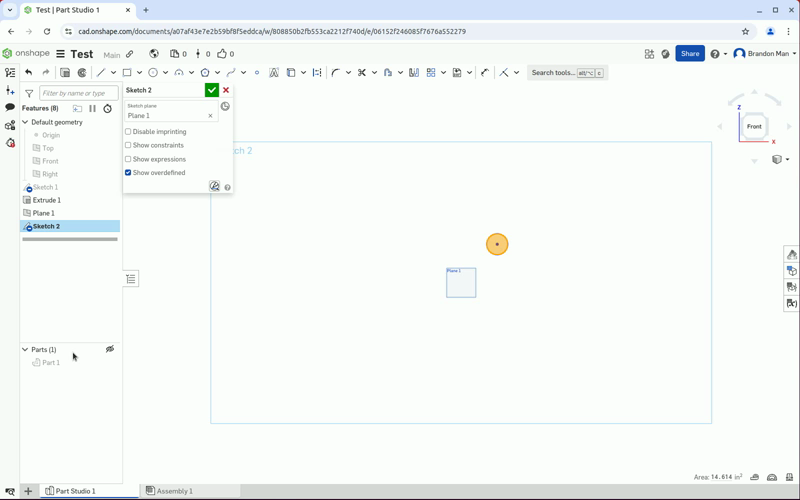
key(shift+e)
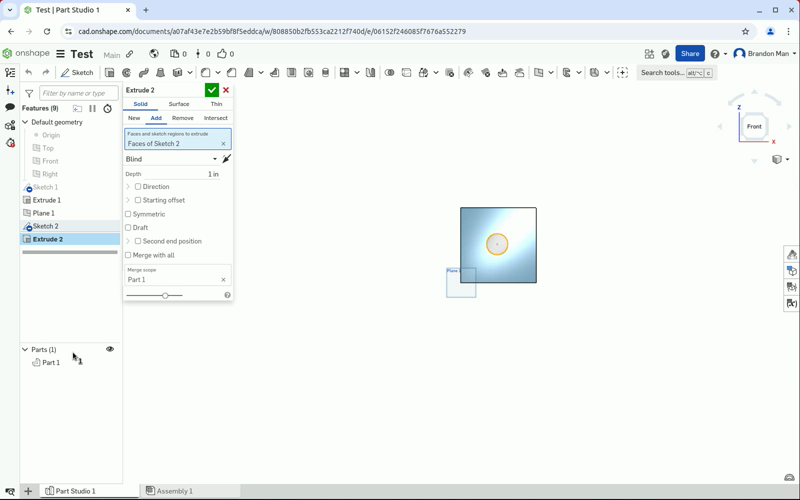
mouse_move(143, 106)
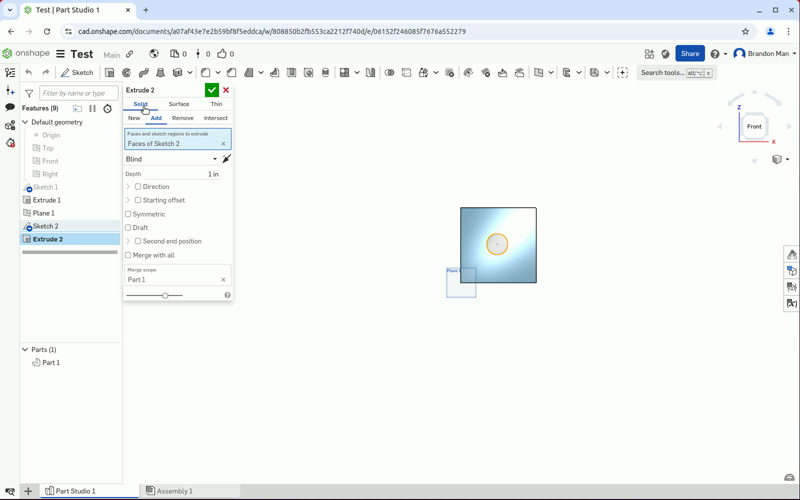
click(143, 106)
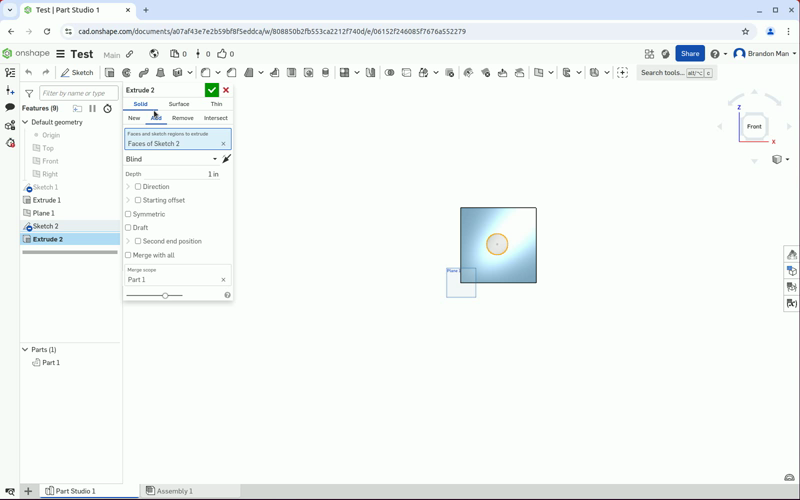
mouse_move(186, 120)
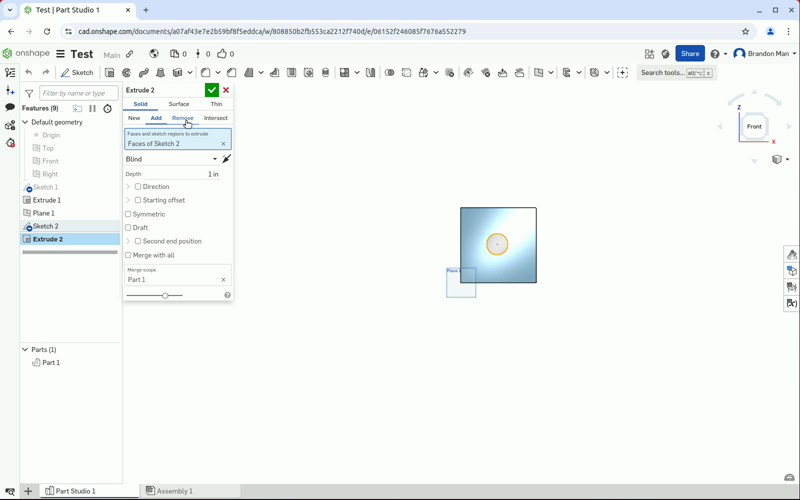
click(186, 120)
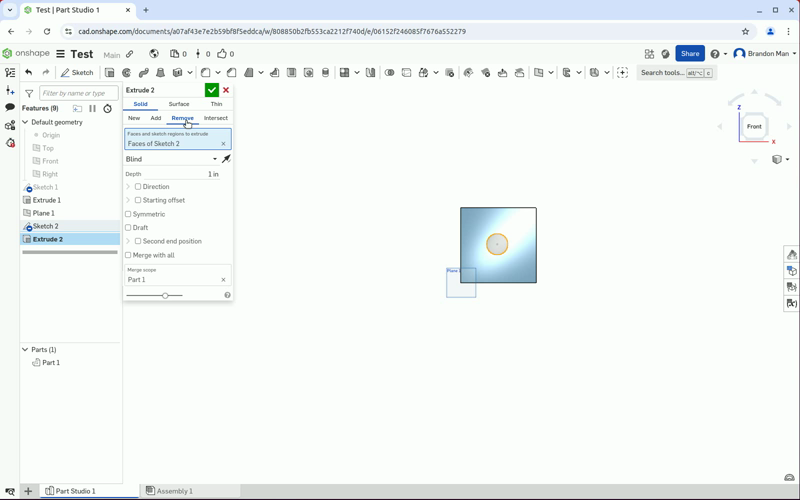
key(tab, 4)
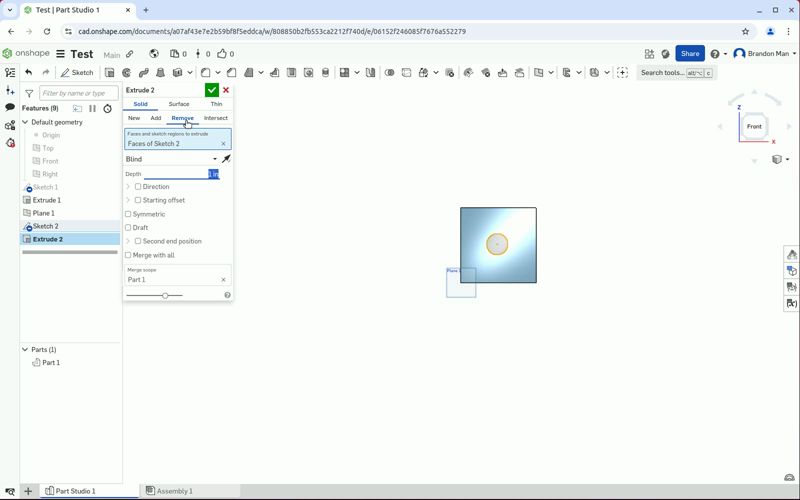
text(22.627)
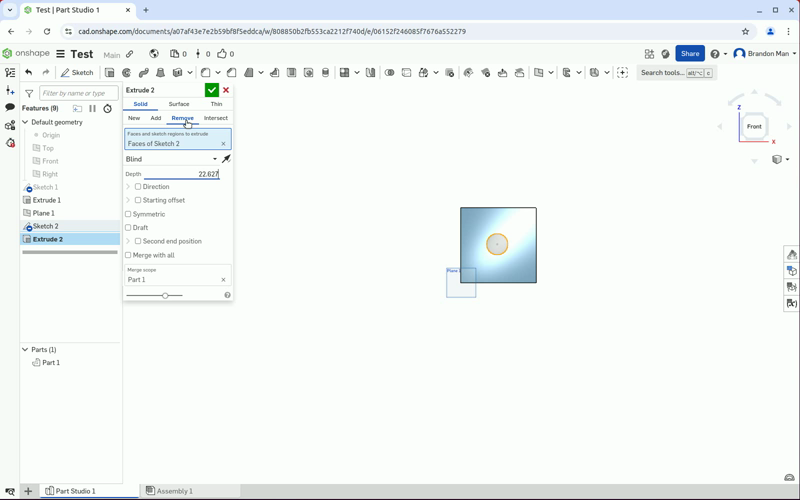
key(tab, 6)
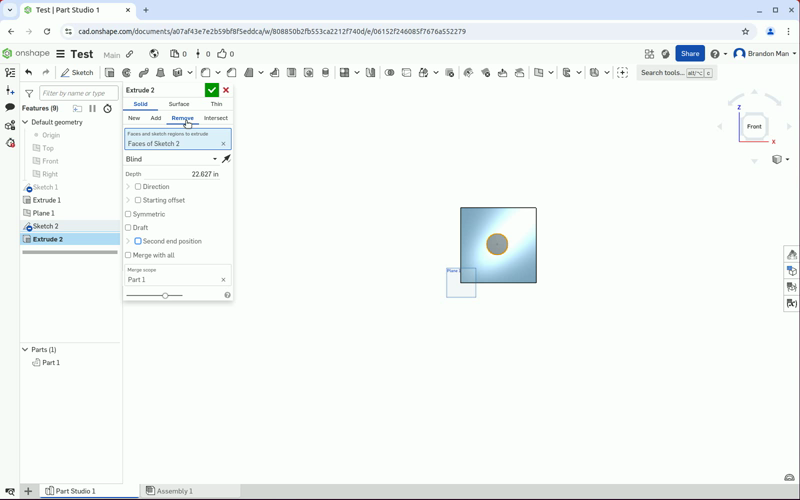
key(space)
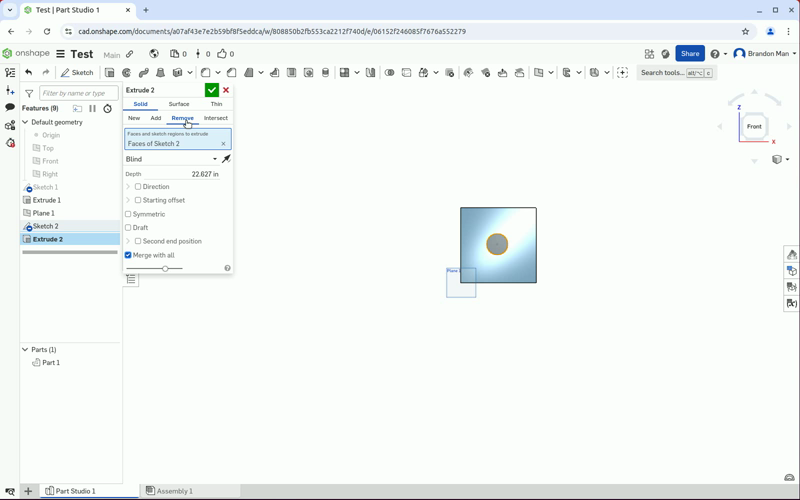
key(enter)
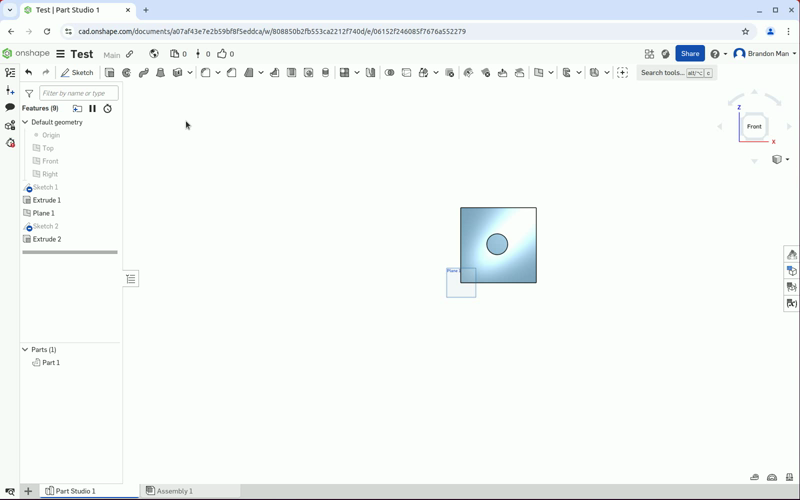
key(shift+h)
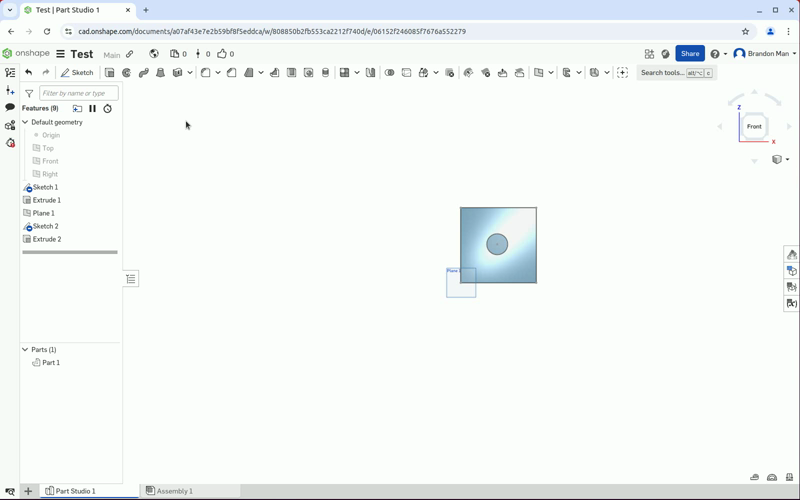
key(shift+h)
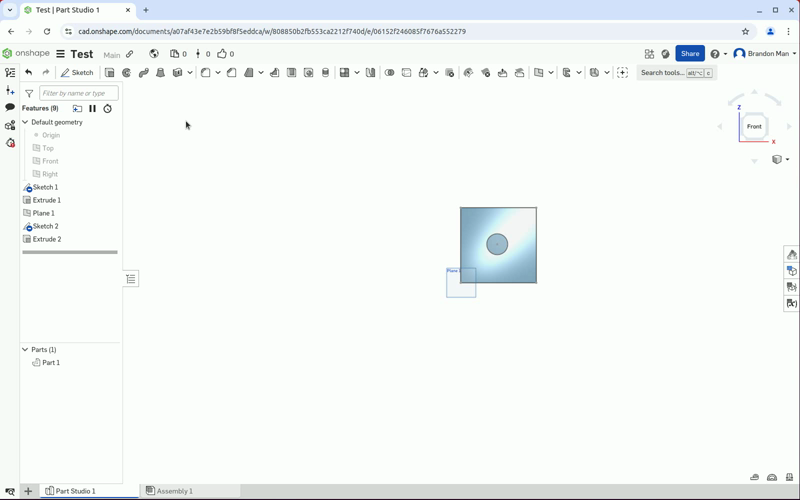
key(shift+7)
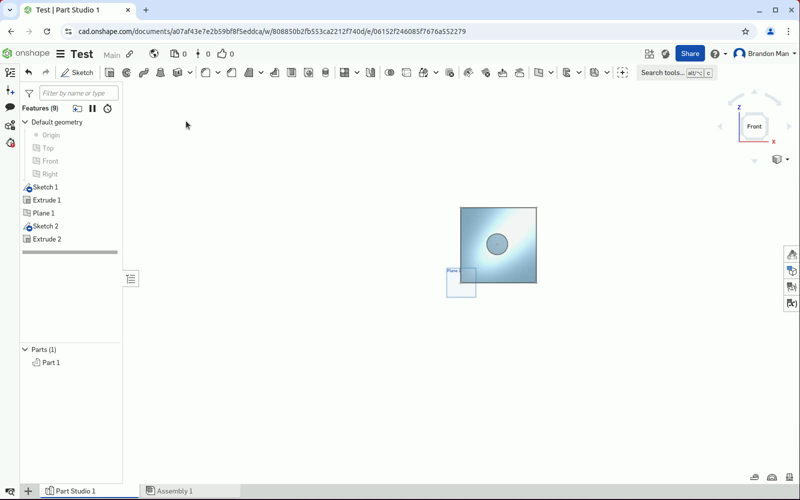
key(left, 2)
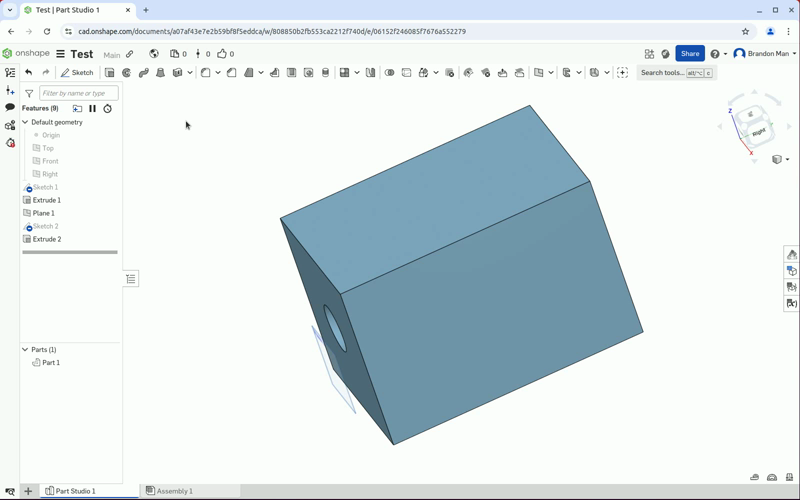
key(down, 2)
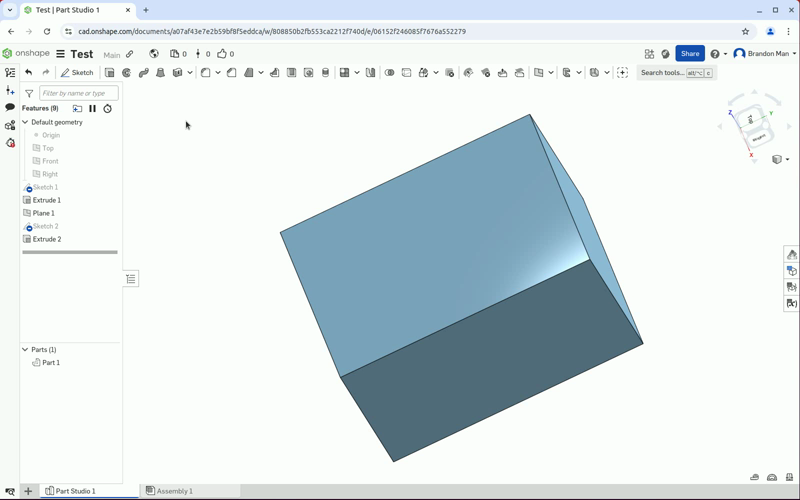
key(up, 2)
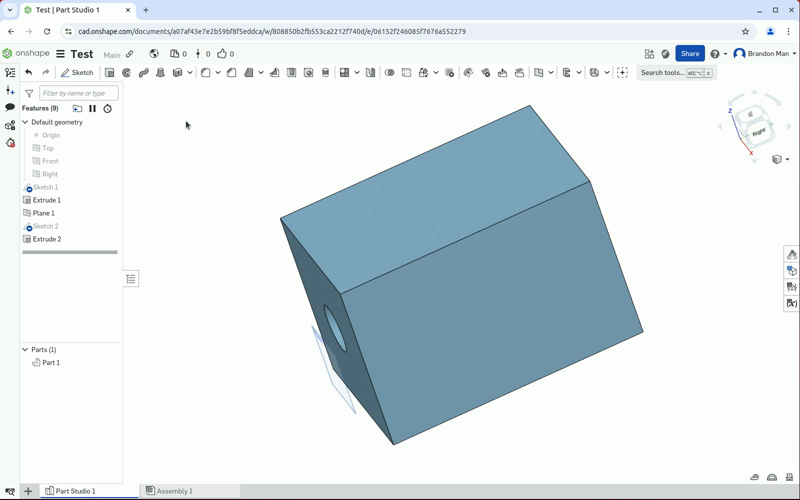
key(right, 2)
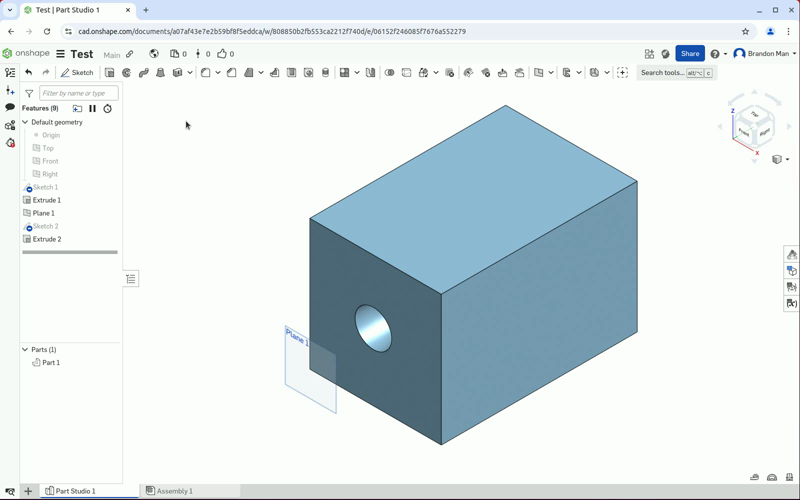
mouse_move(73, 189)
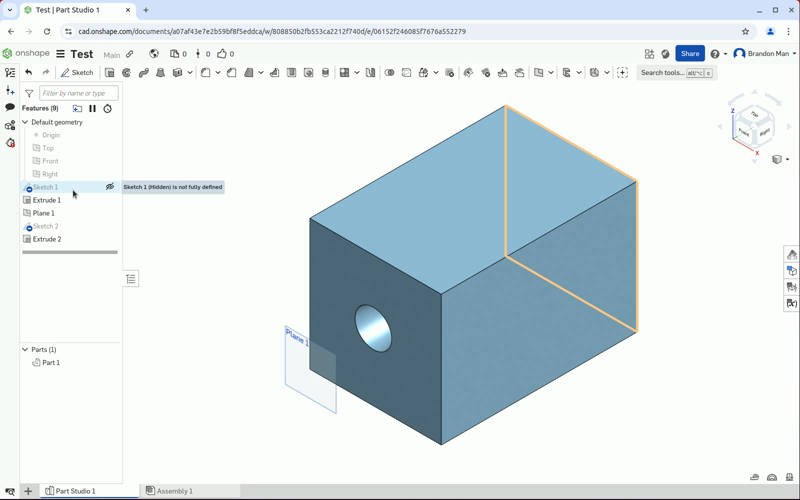
click(73, 189)